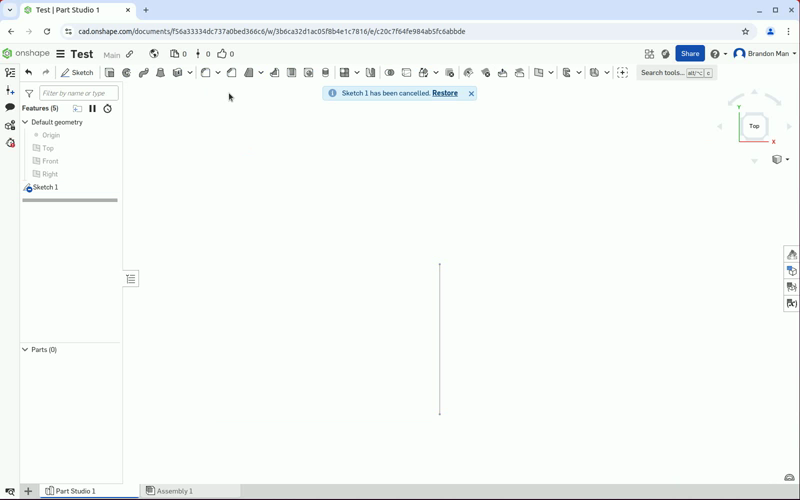
key(shift+h)
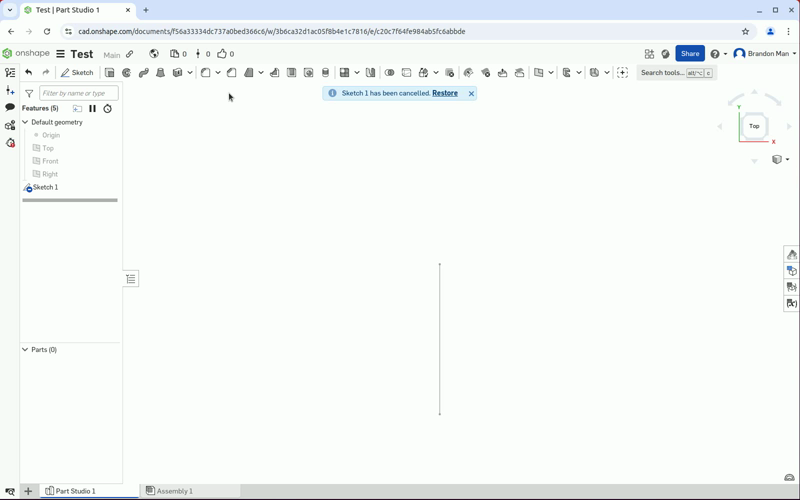
key(shift+s)
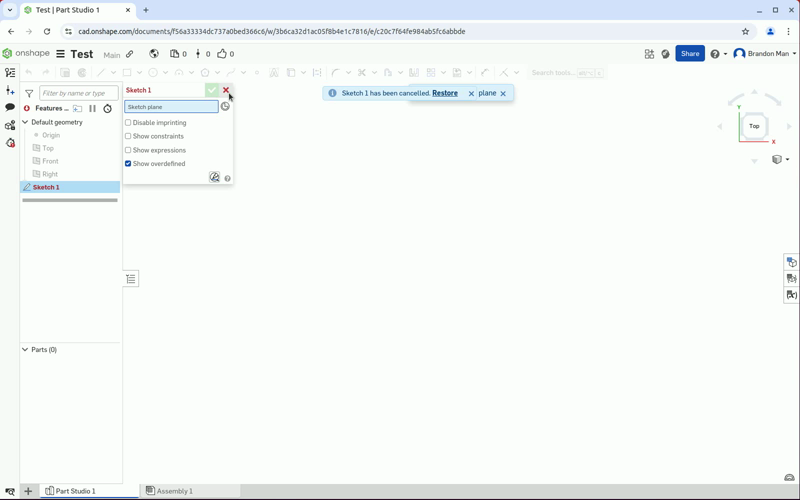
mouse_move(73, 150)
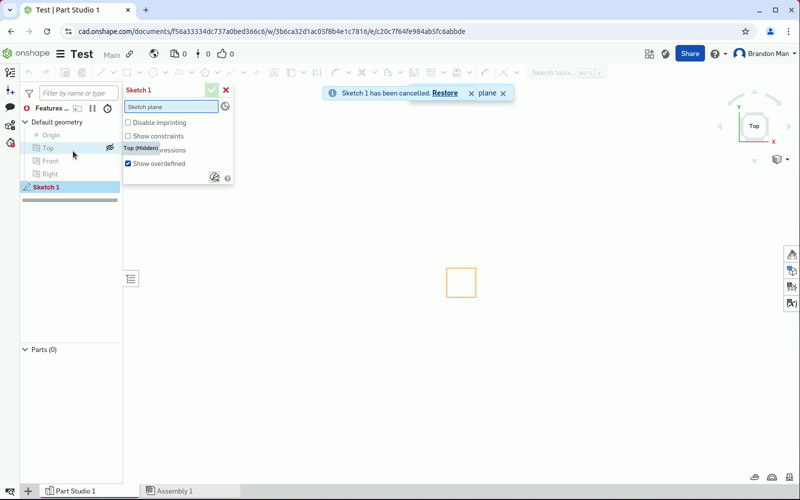
click(73, 150)
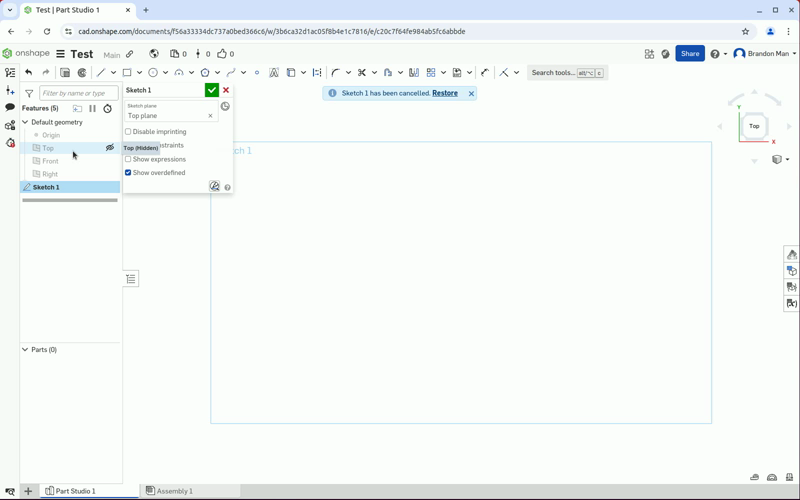
mouse_move(73, 352)
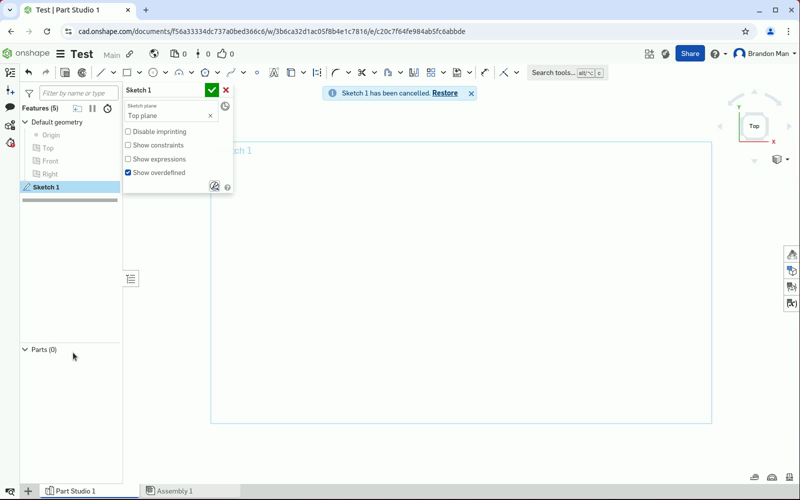
key(y)
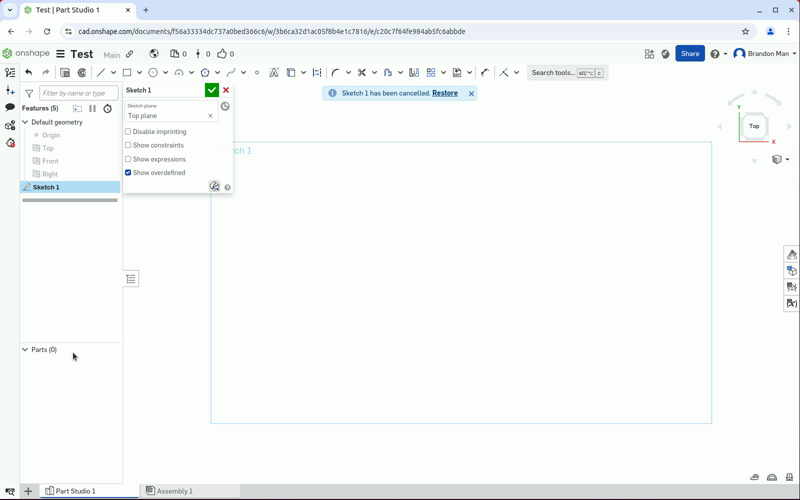
key(c)
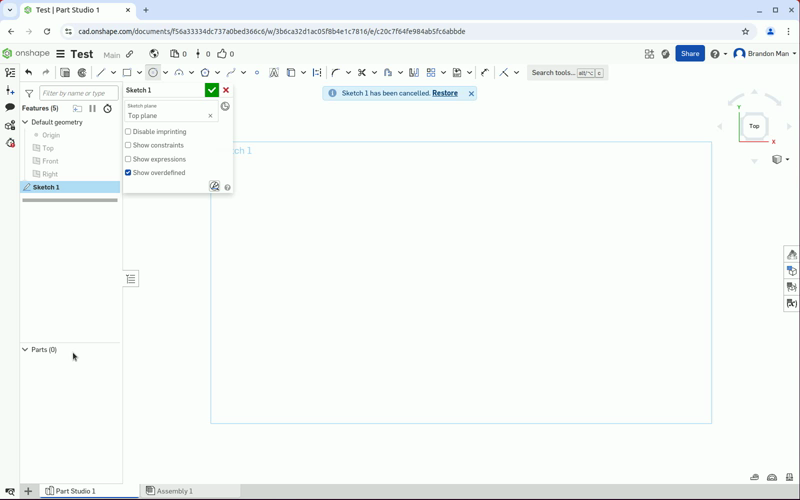
key_down(shift)
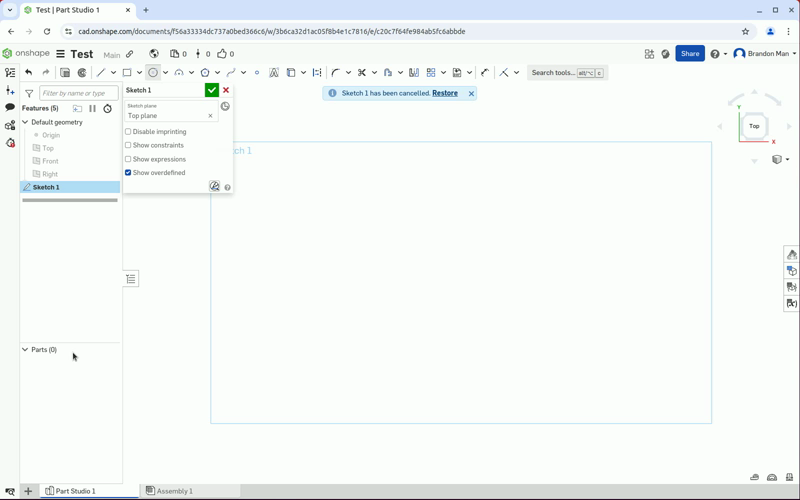
mouse_move(461, 198)
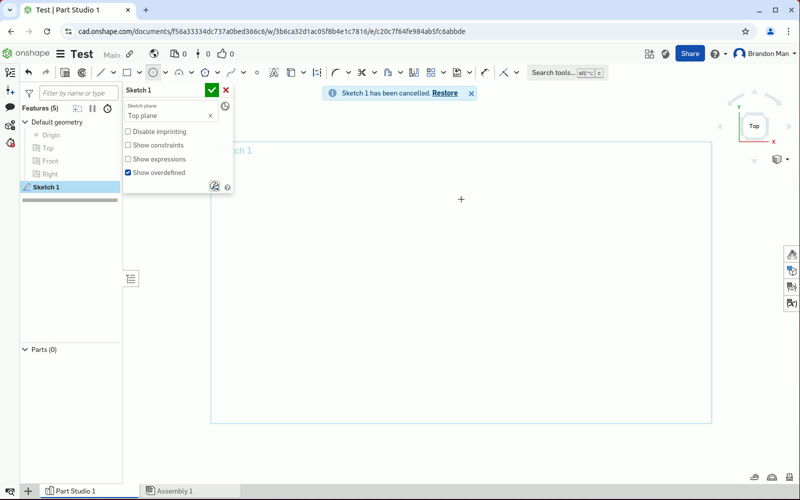
click(461, 198)
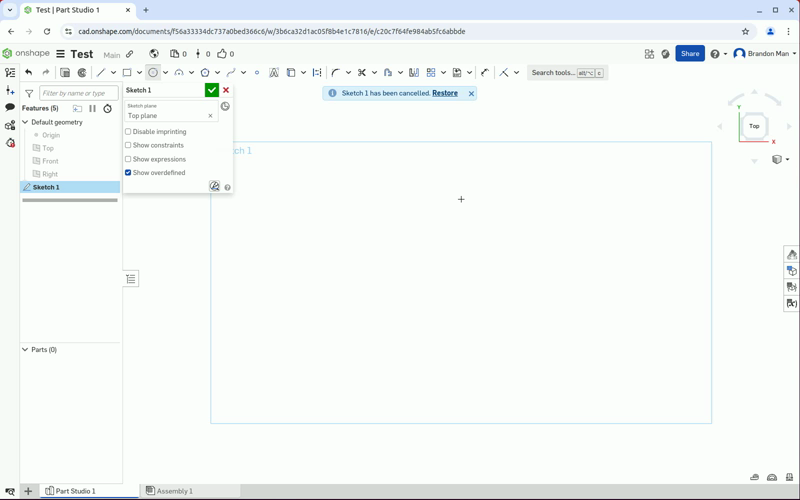
key_up(shift)
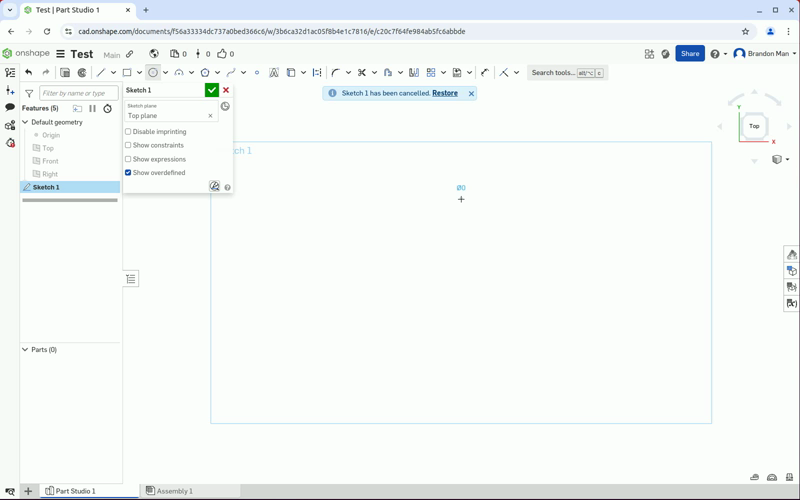
mouse_move(490, 198)
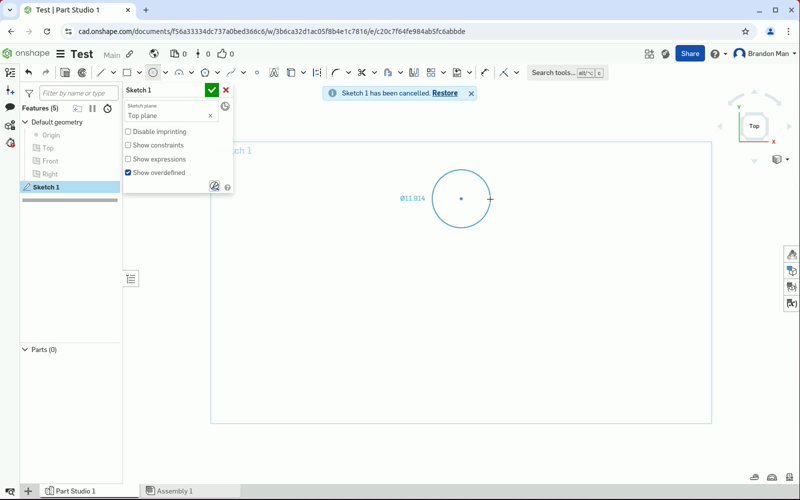
click(490, 198)
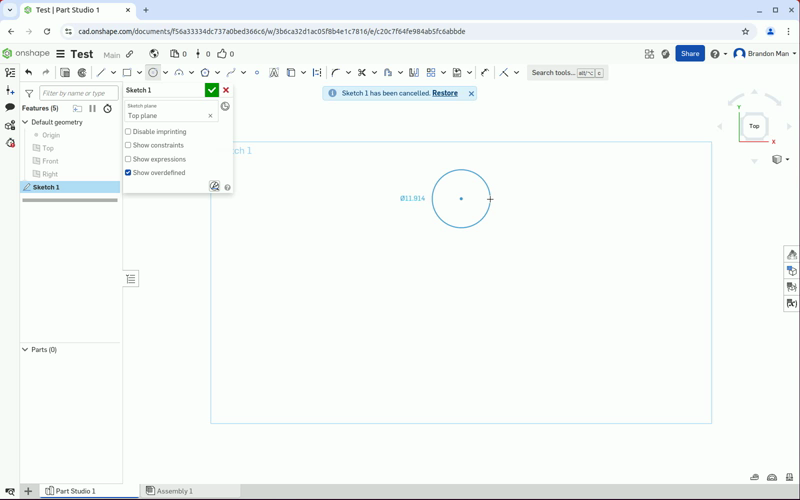
key(esc)
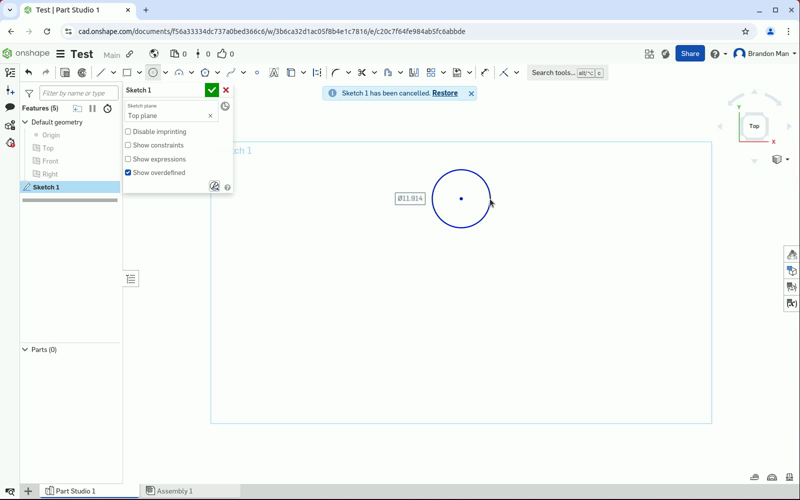
key(c)
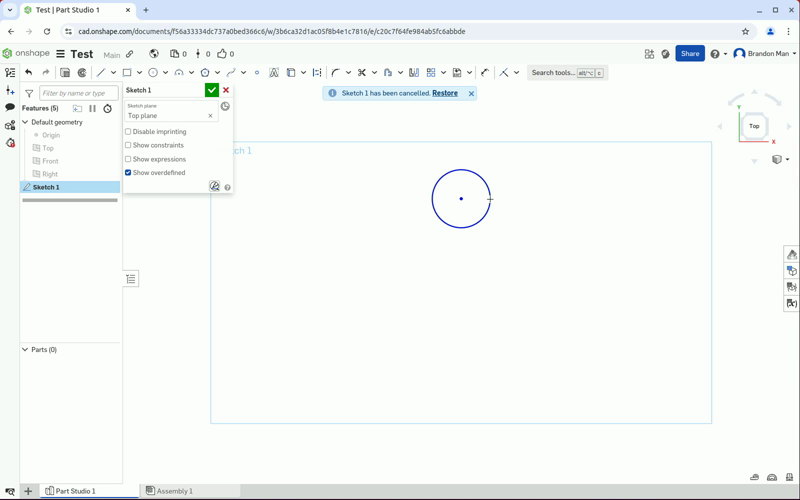
key_down(shift)
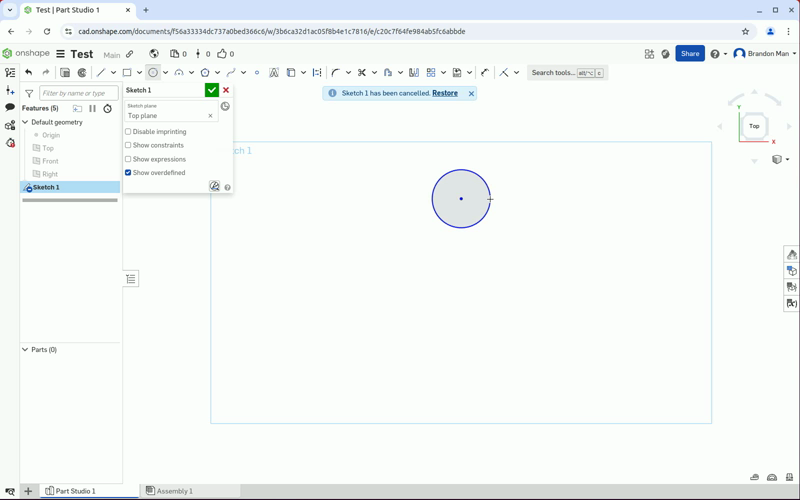
mouse_move(461, 198)
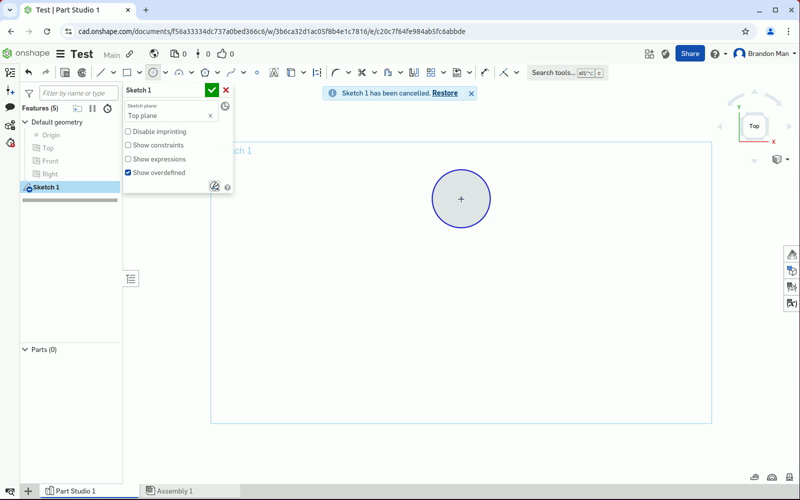
click(461, 198)
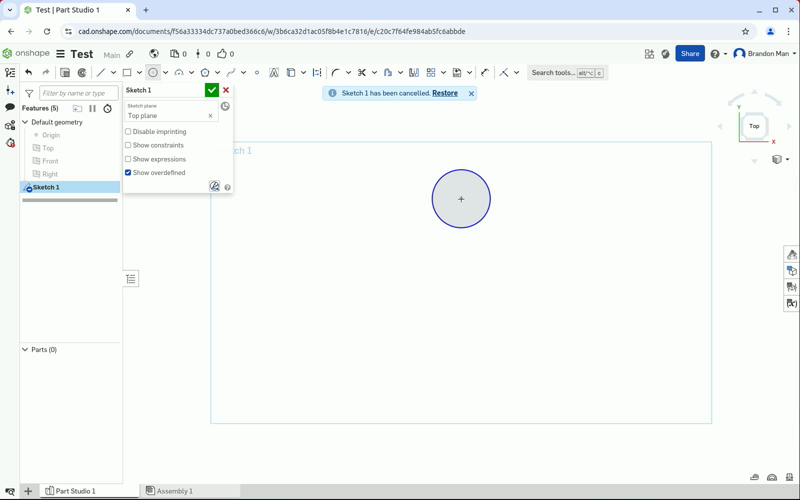
key_up(shift)
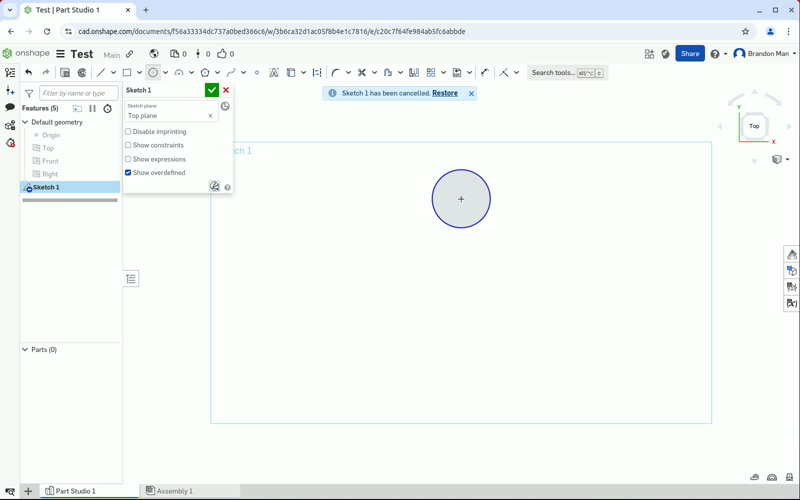
mouse_move(481, 198)
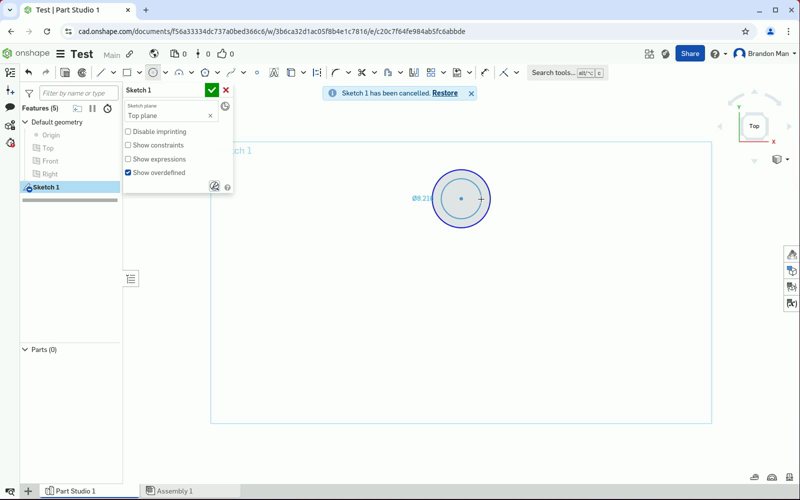
click(481, 198)
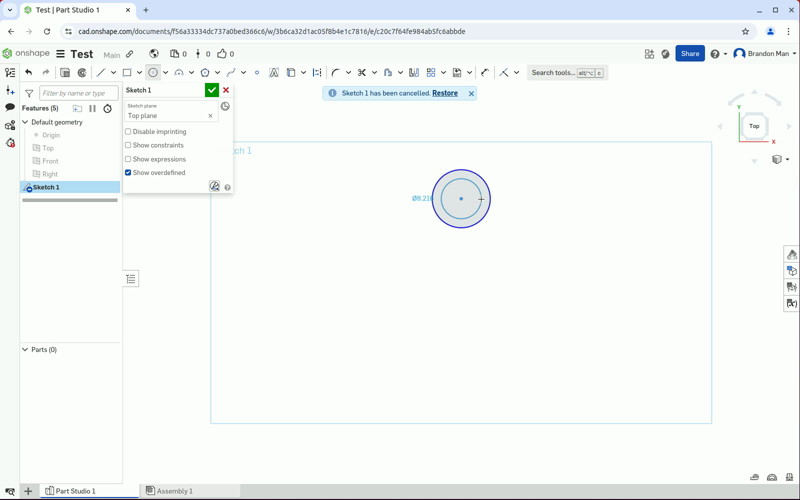
key(esc)
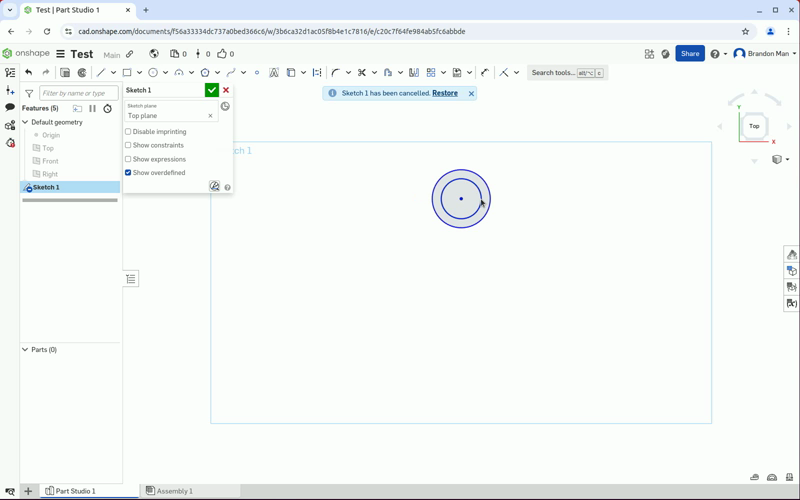
mouse_move(471, 218)
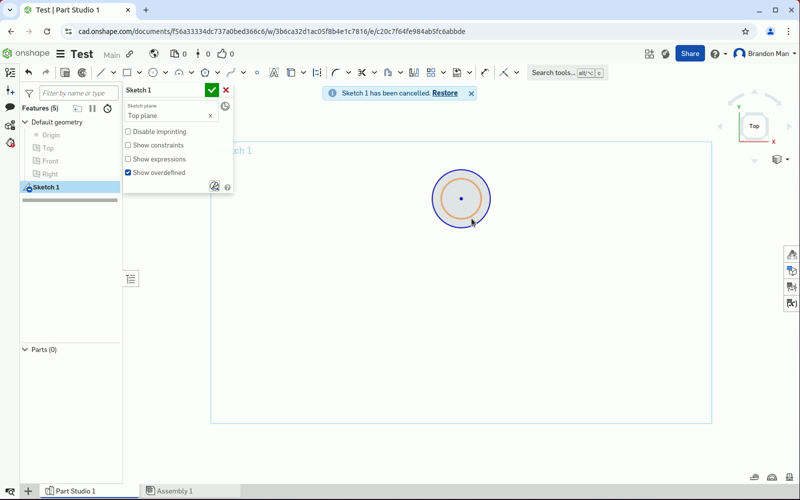
scroll(6)
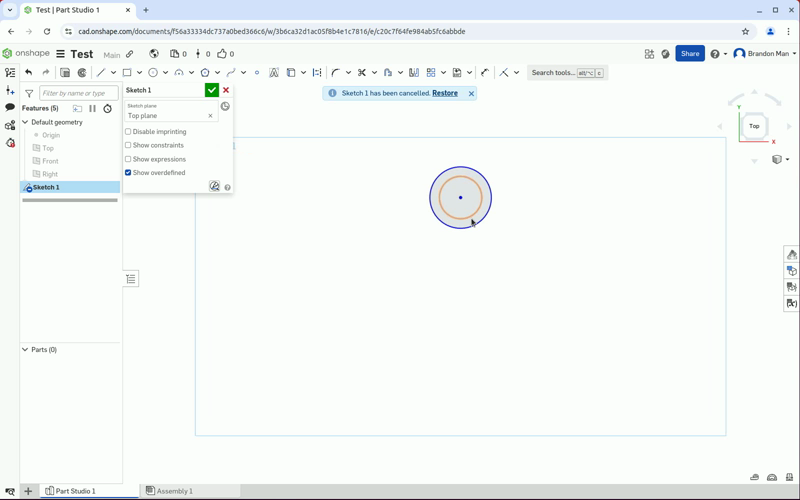
scroll(6)
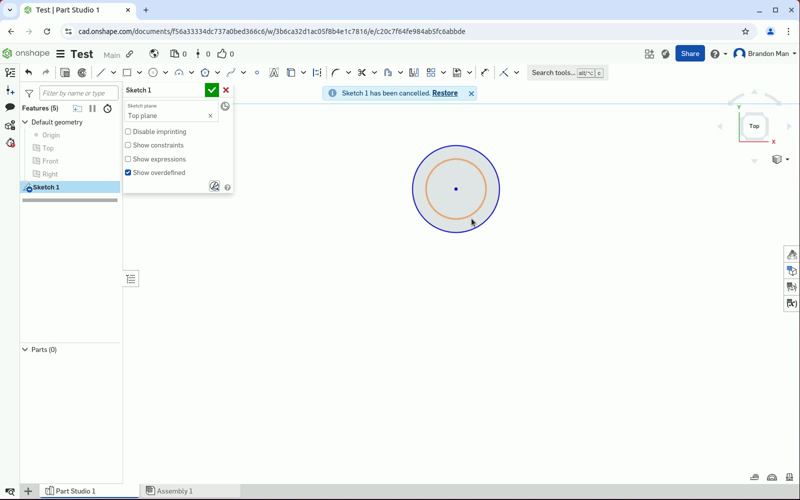
scroll(6)
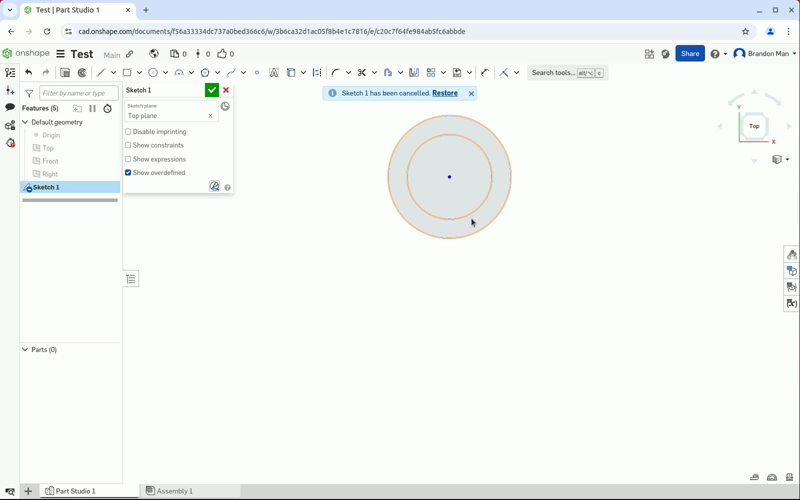
scroll(6)
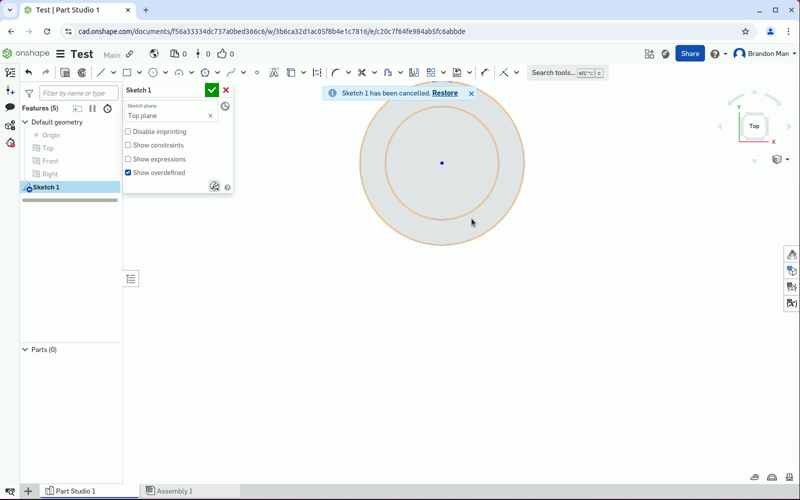
scroll(6)
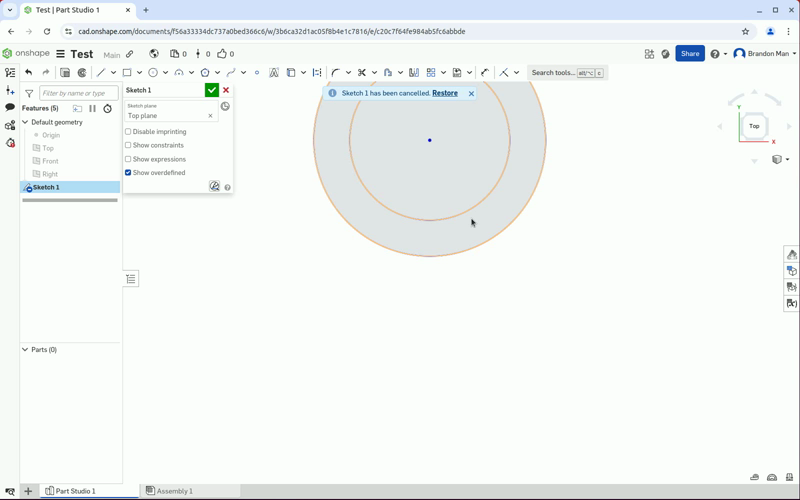
scroll(6)
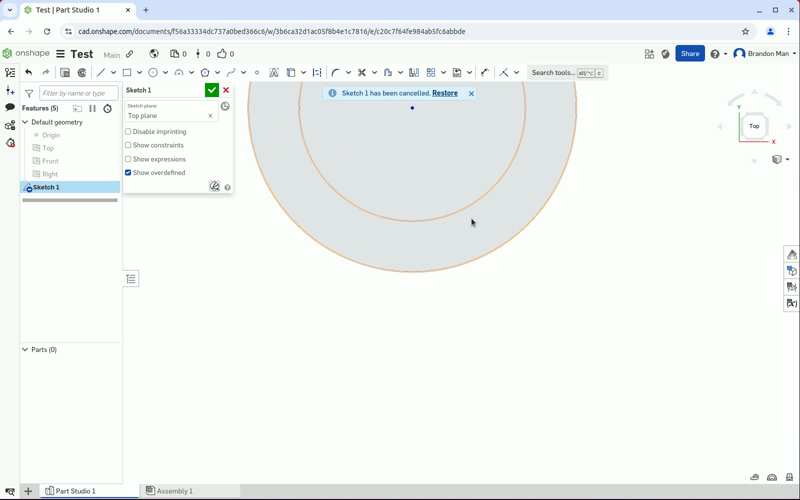
scroll(6)
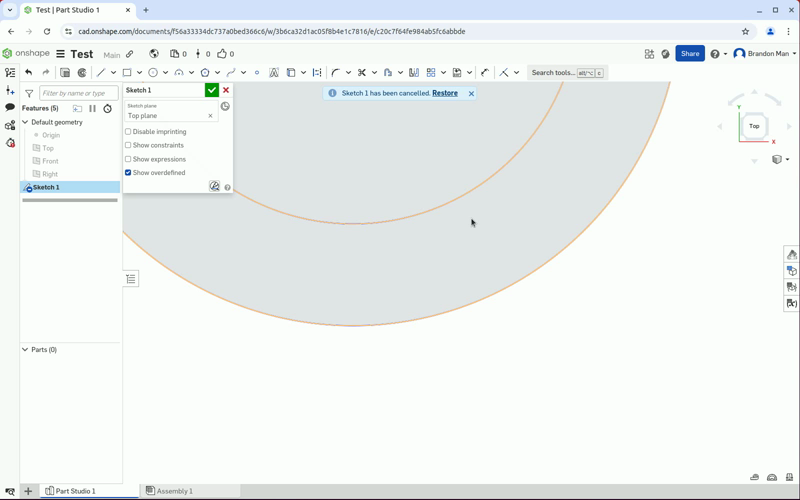
click(471, 218)
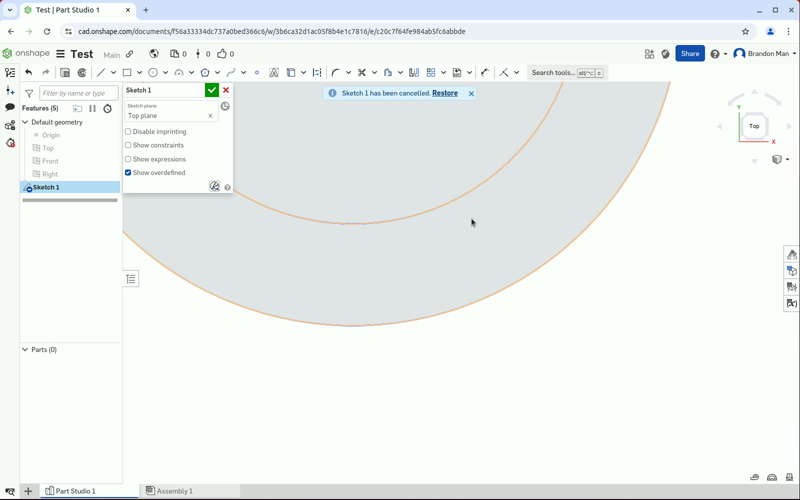
scroll(-6)
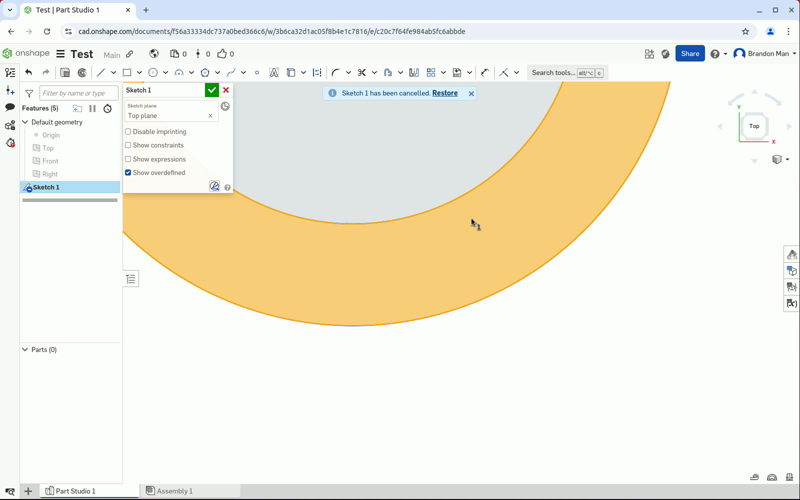
scroll(-6)
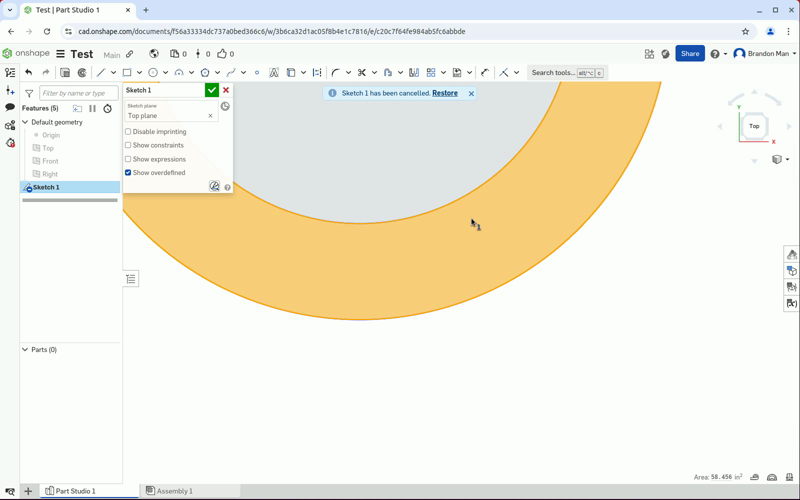
scroll(-6)
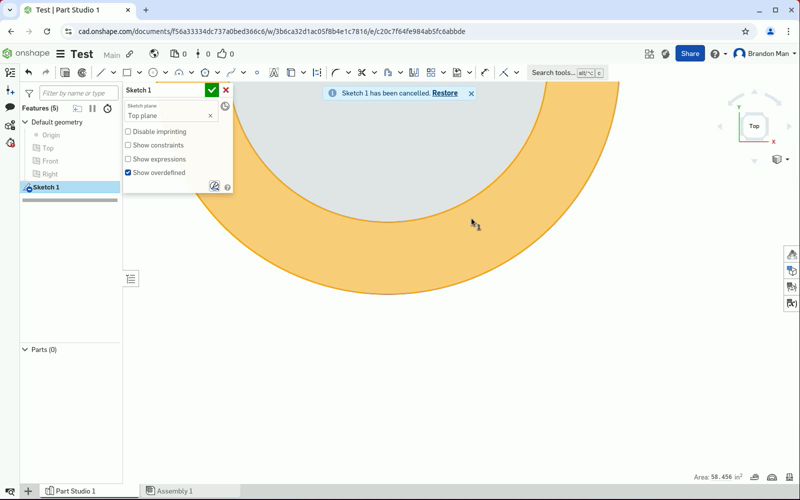
scroll(-6)
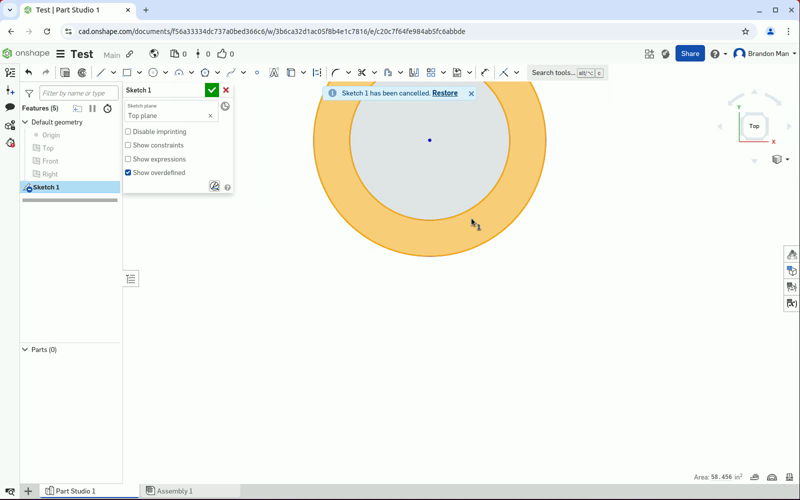
scroll(-6)
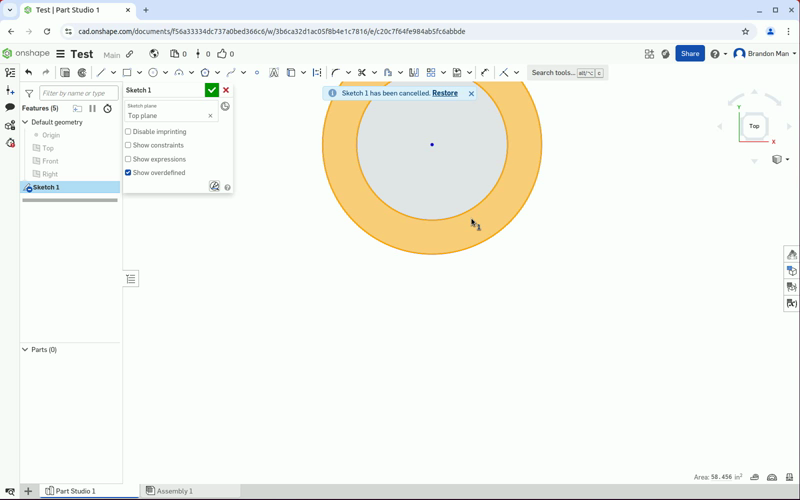
scroll(-6)
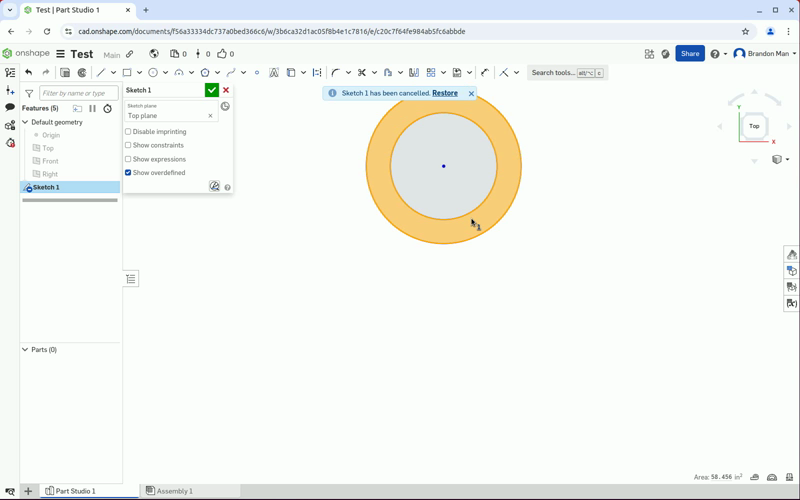
scroll(-6)
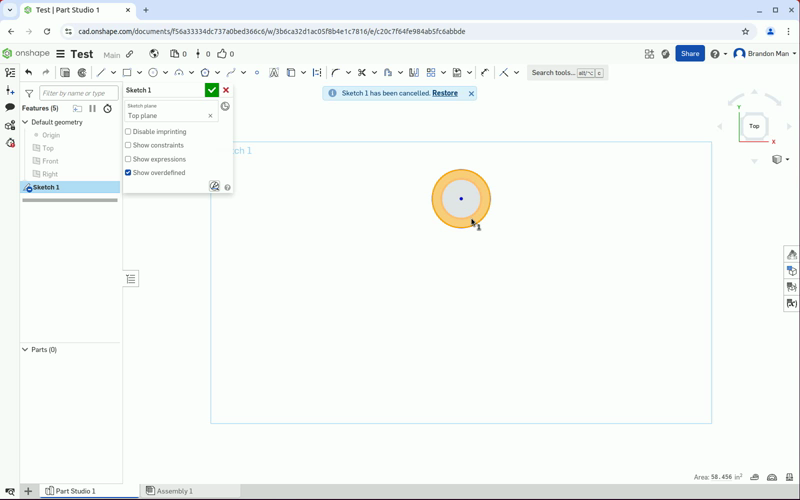
mouse_move(73, 352)
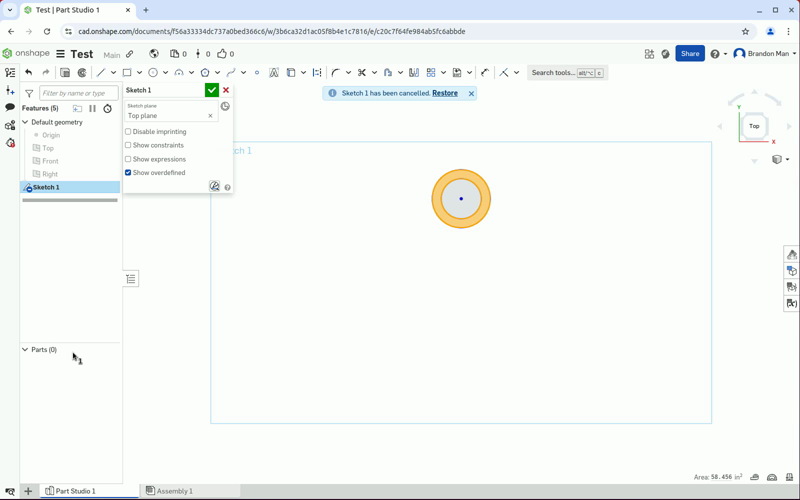
key(shift+y)
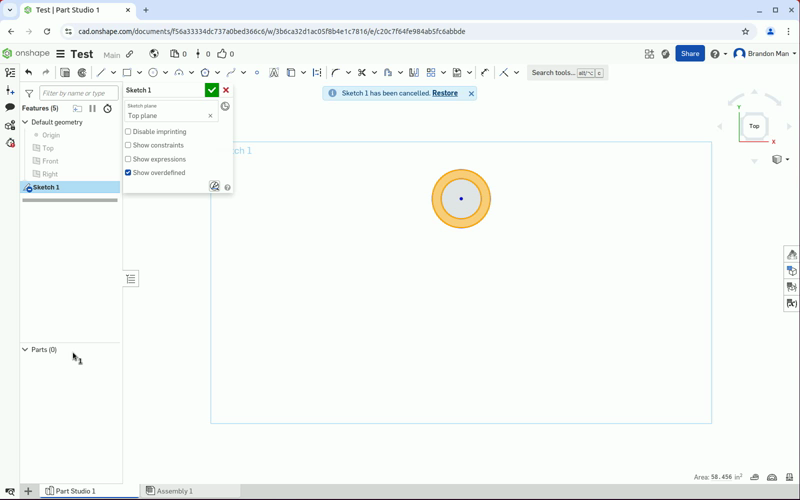
key(shift+e)
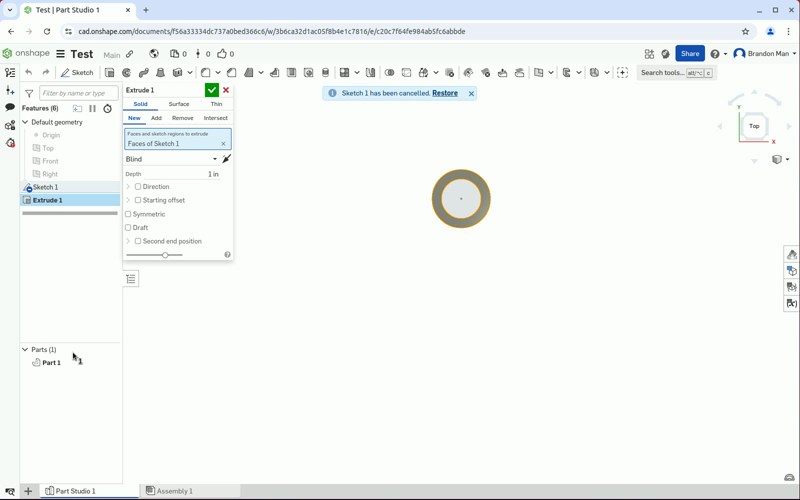
mouse_move(143, 106)
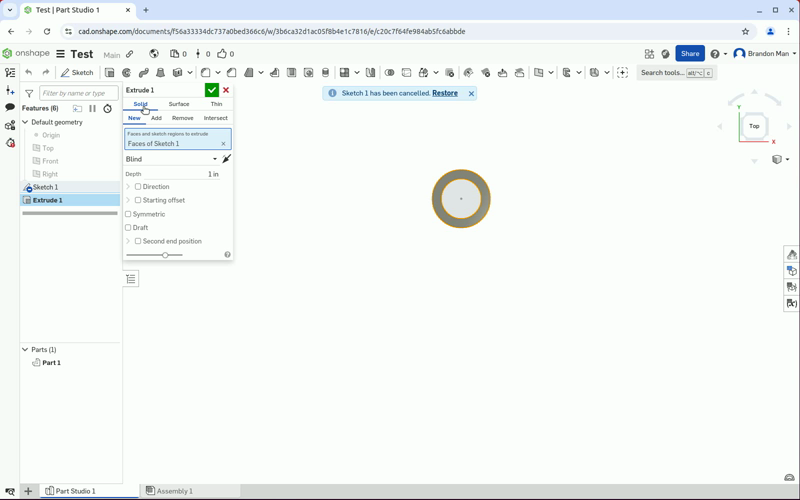
click(143, 106)
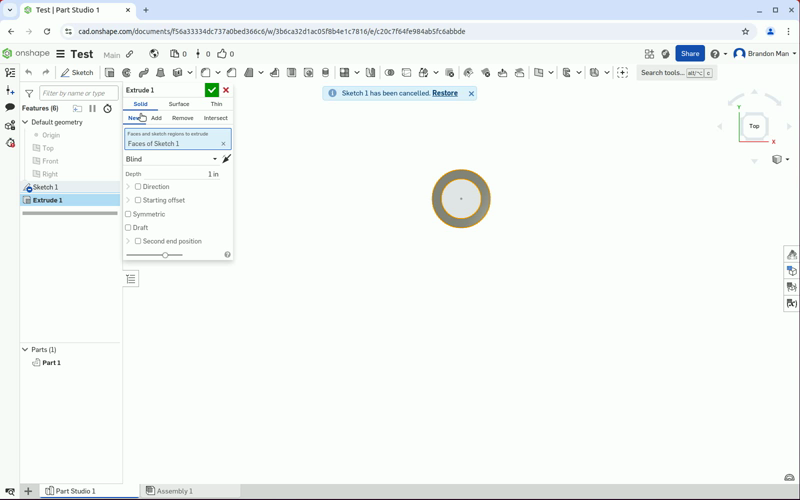
mouse_move(137, 120)
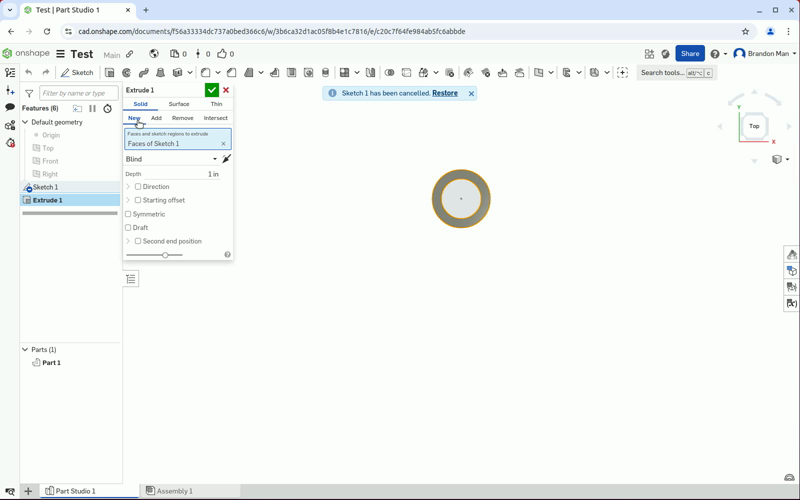
click(137, 120)
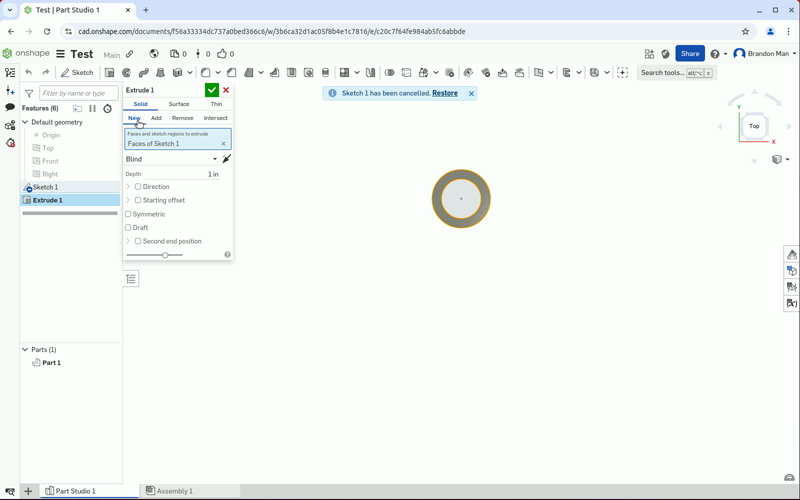
key(tab, 4)
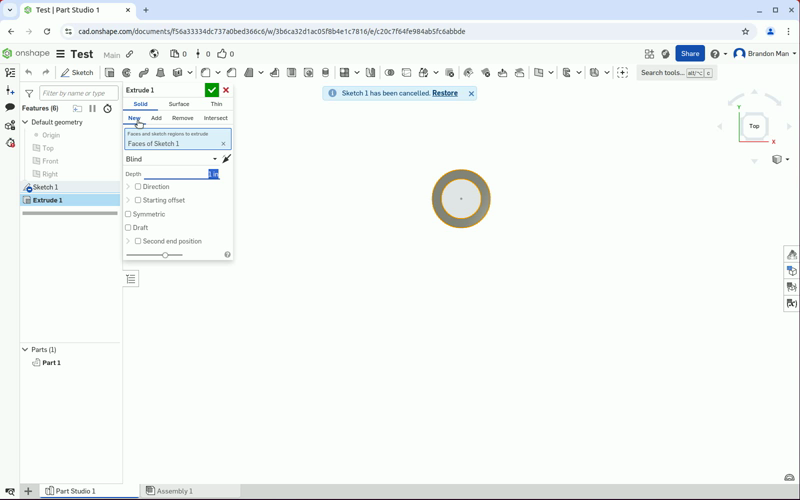
text(2.407)
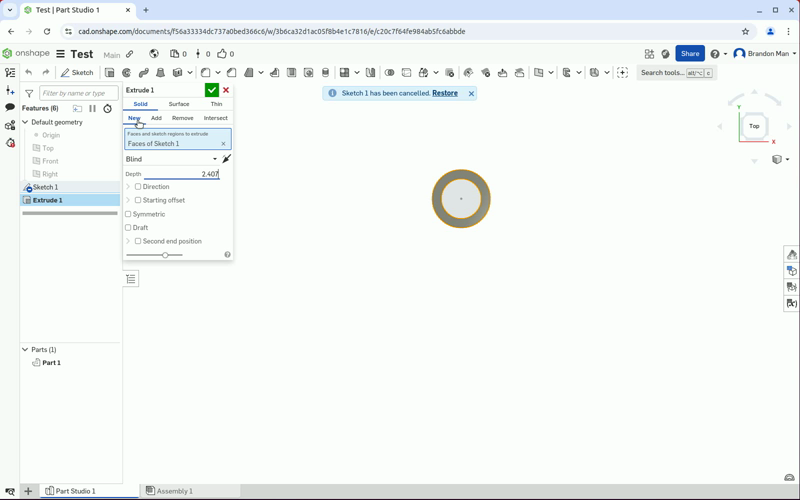
key(enter)
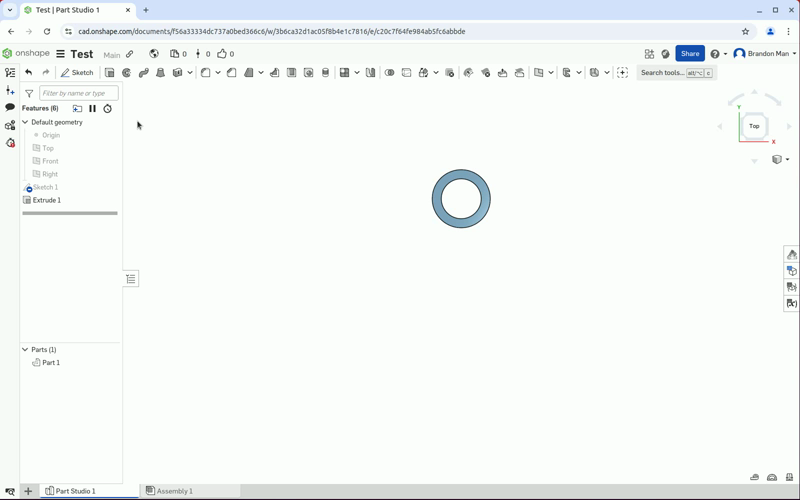
key(shift+h)
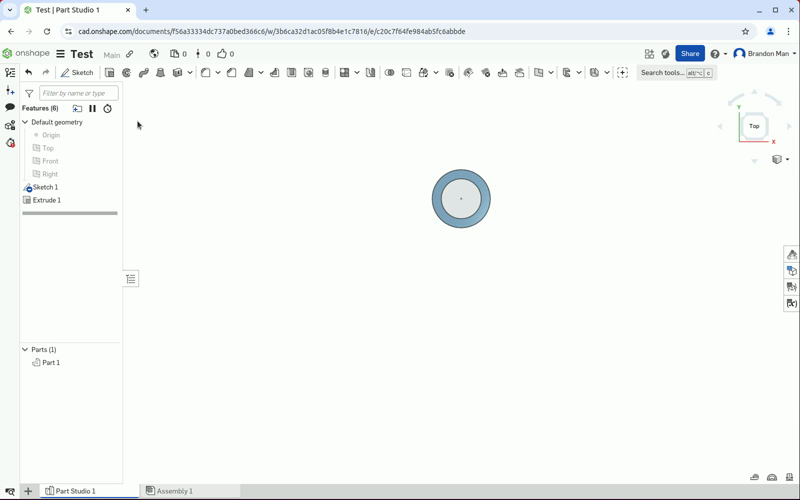
key(shift+h)
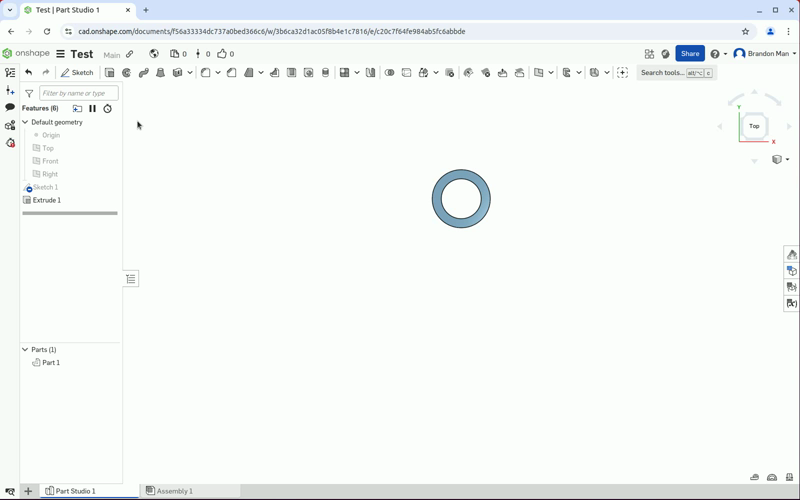
mouse_move(73, 189)
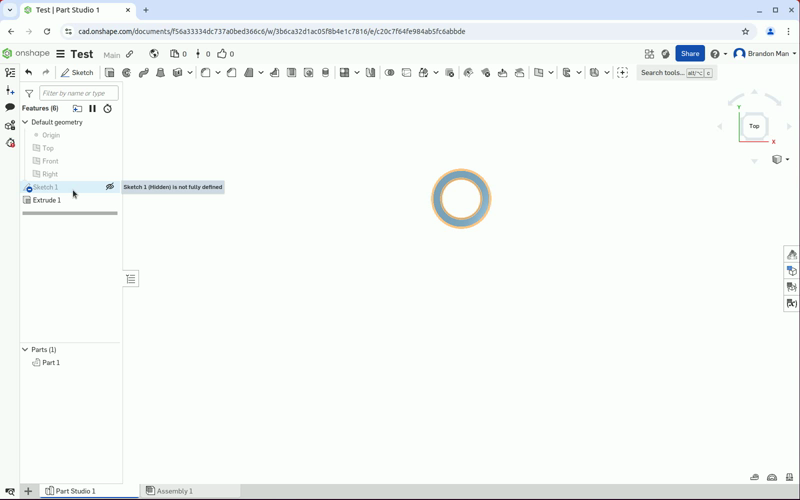
click(73, 189)
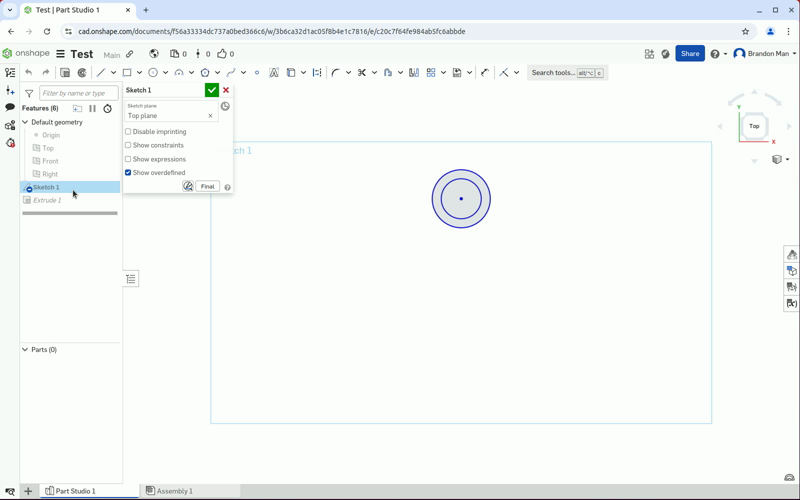
mouse_move(229, 92)
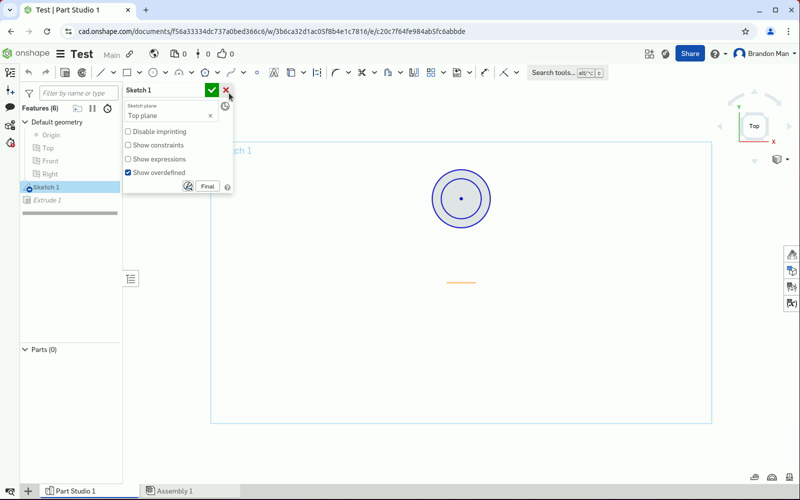
click(229, 92)
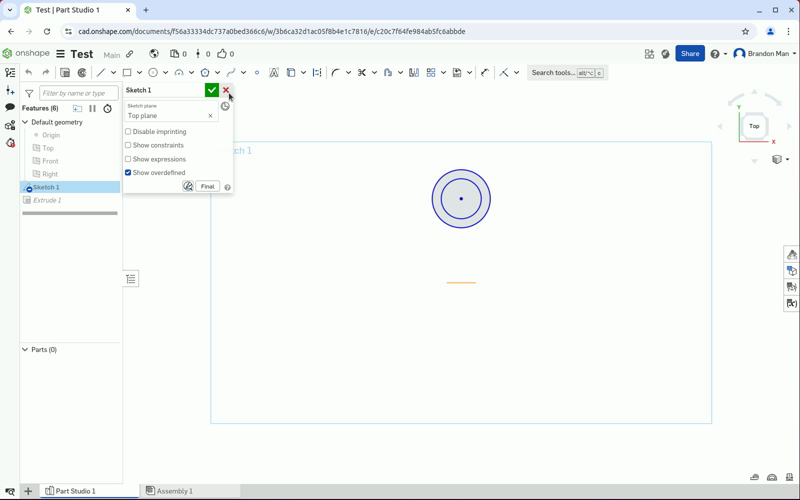
key(shift+s)
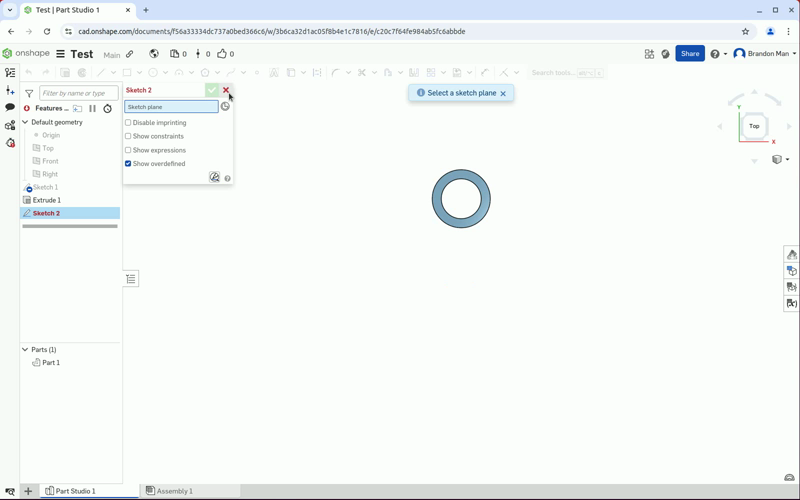
mouse_move(73, 150)
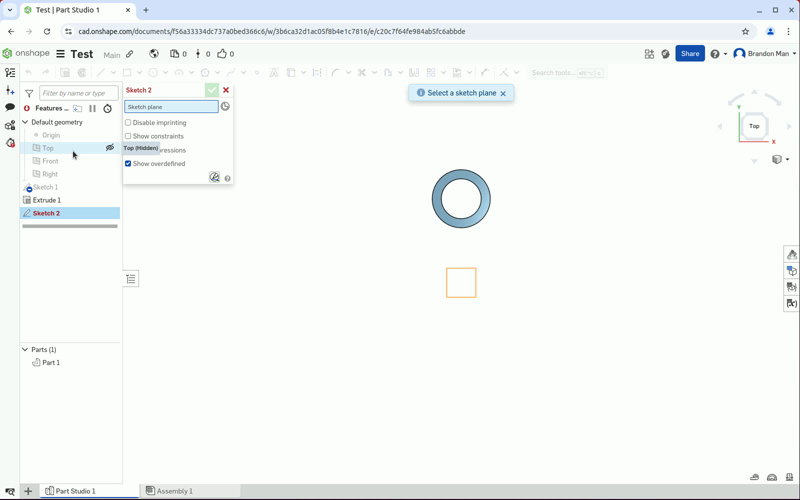
click(73, 150)
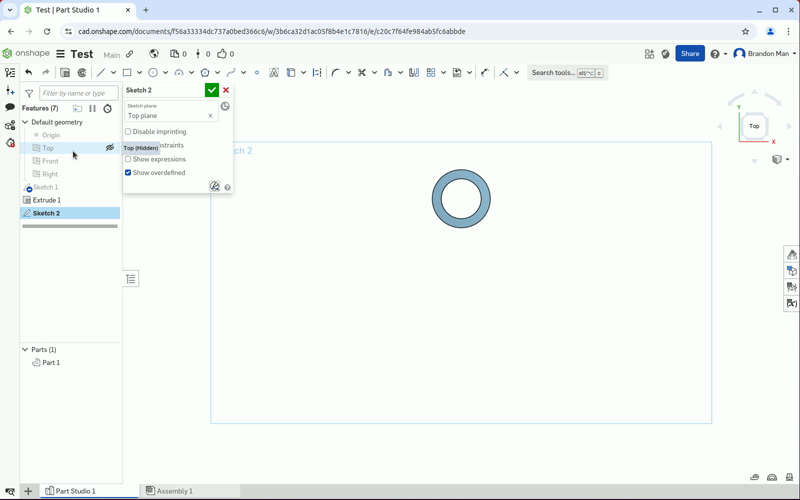
mouse_move(73, 352)
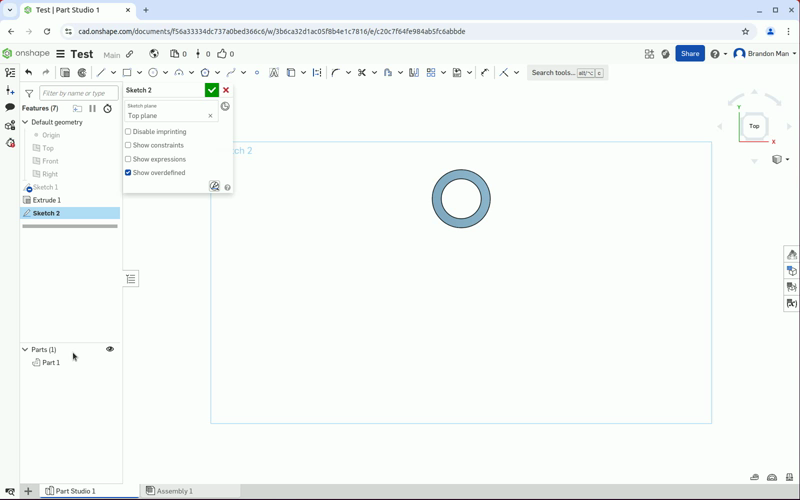
key(y)
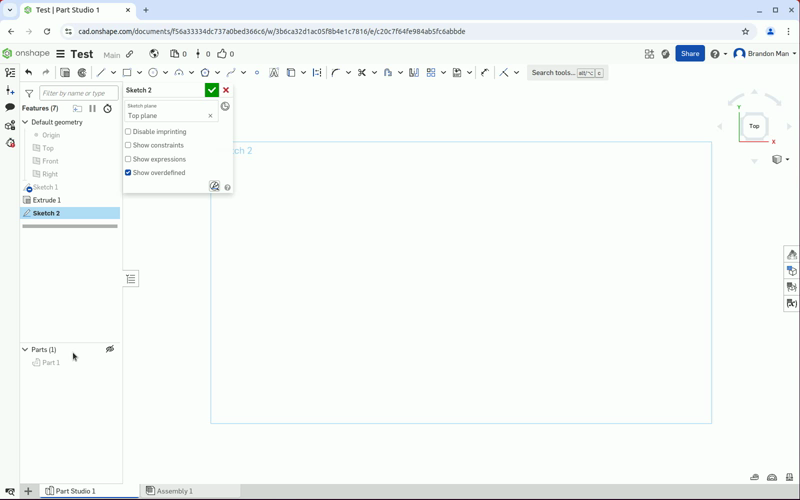
key(c)
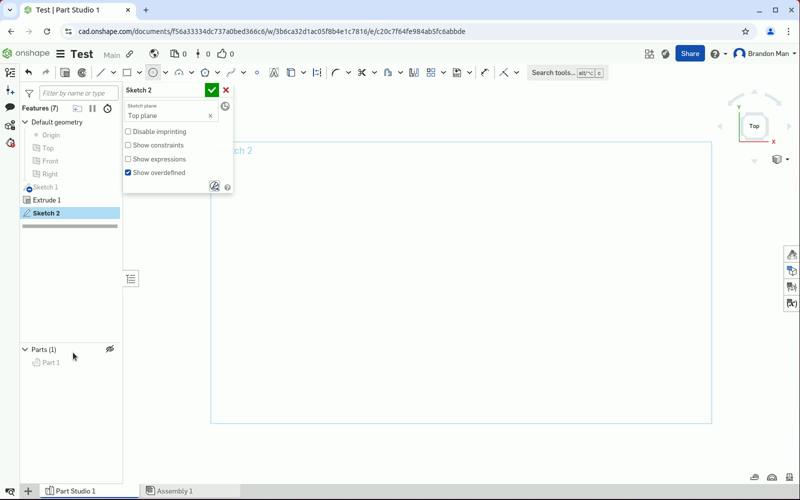
key_down(shift)
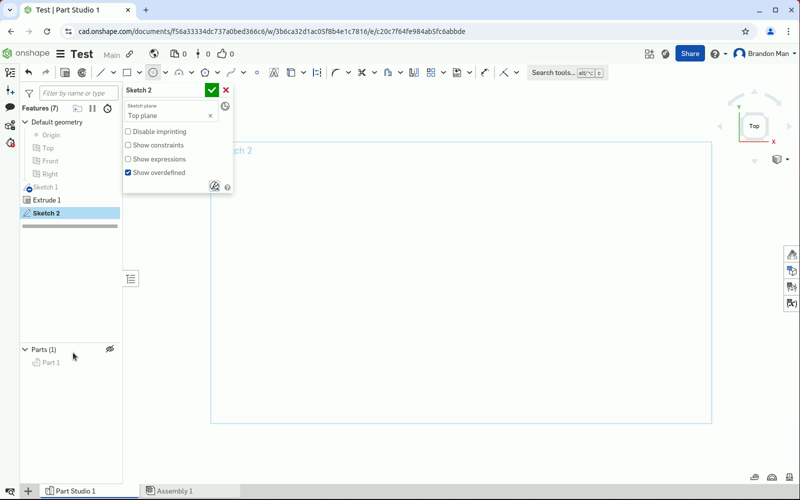
mouse_move(461, 282)
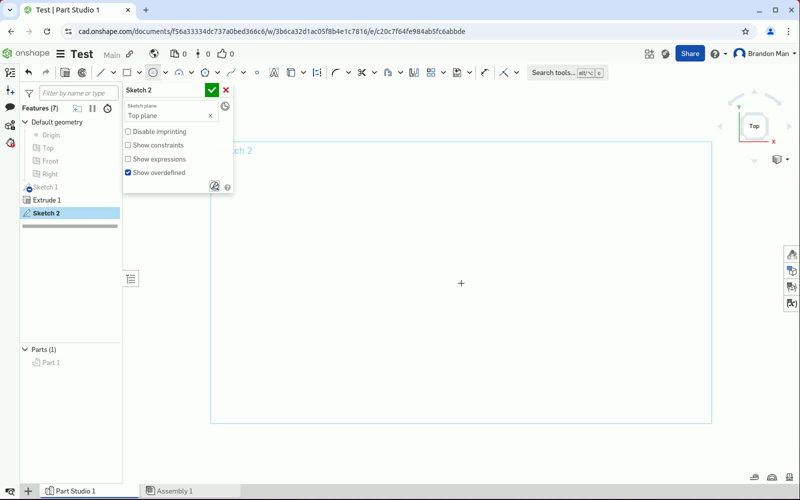
click(461, 282)
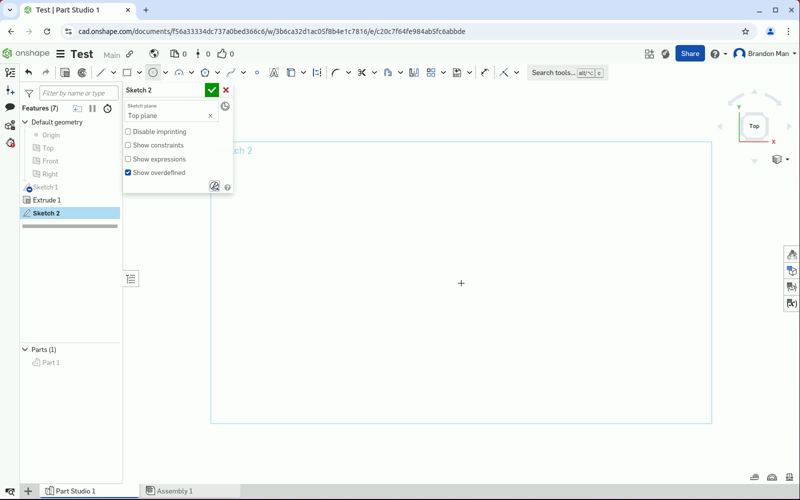
key_up(shift)
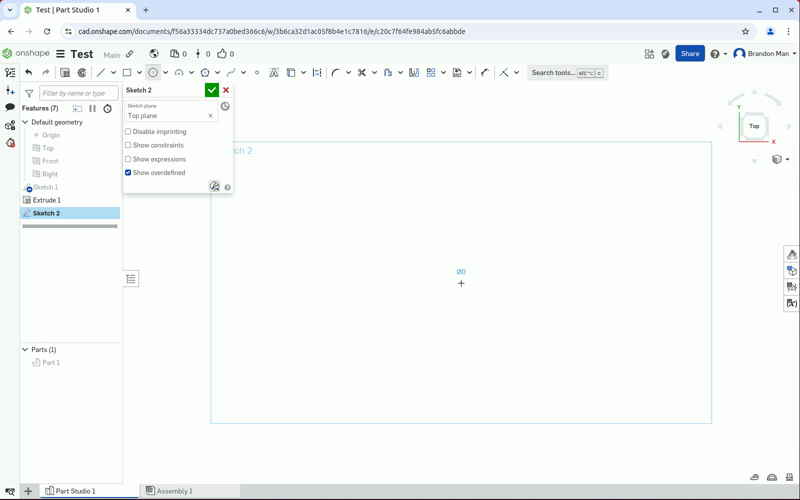
mouse_move(490, 282)
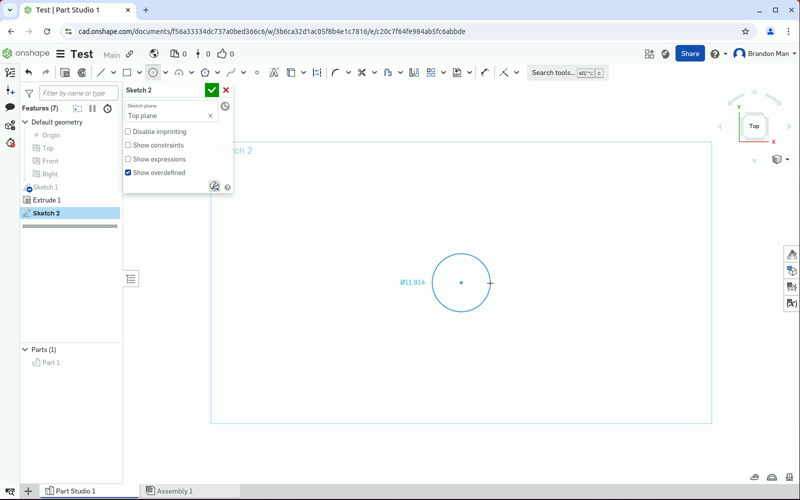
click(490, 282)
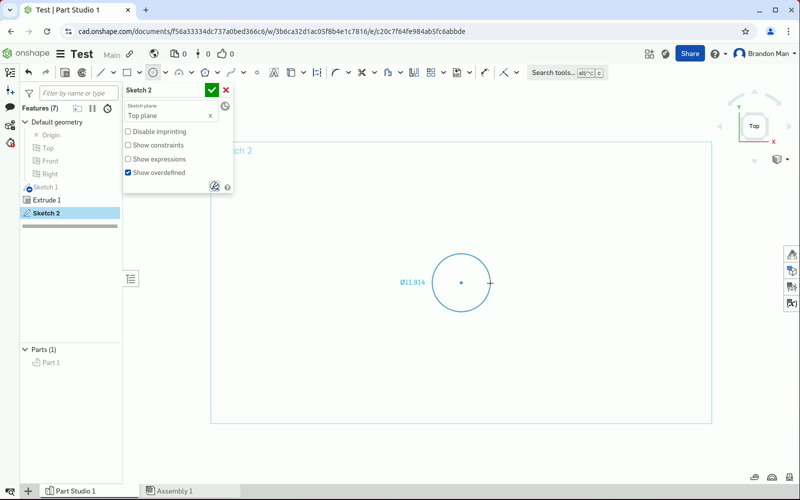
key(esc)
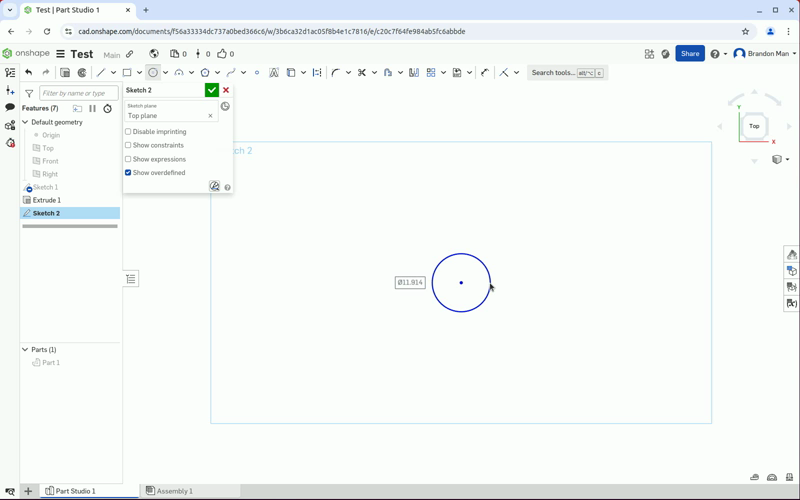
key(c)
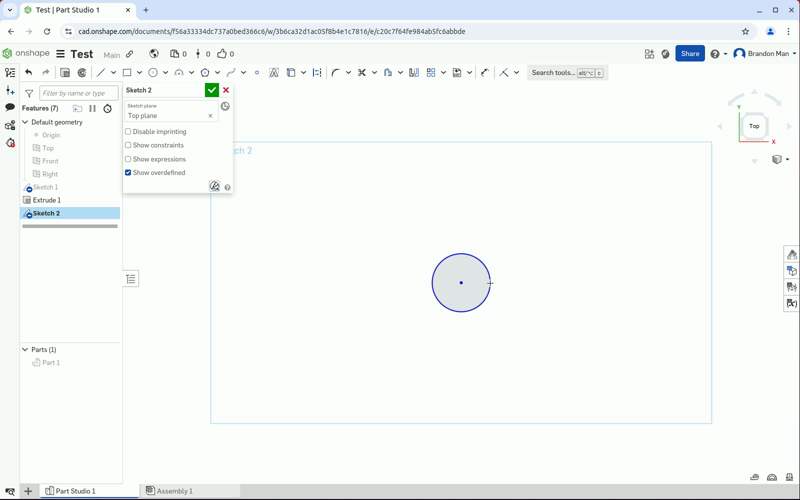
key_down(shift)
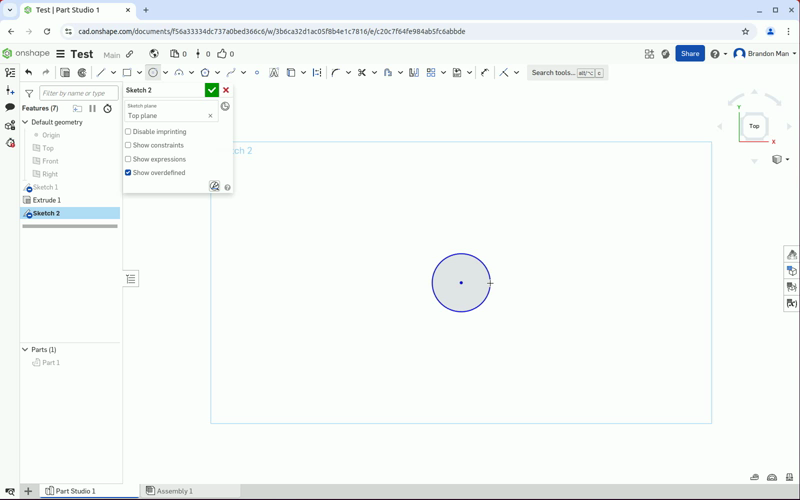
mouse_move(461, 282)
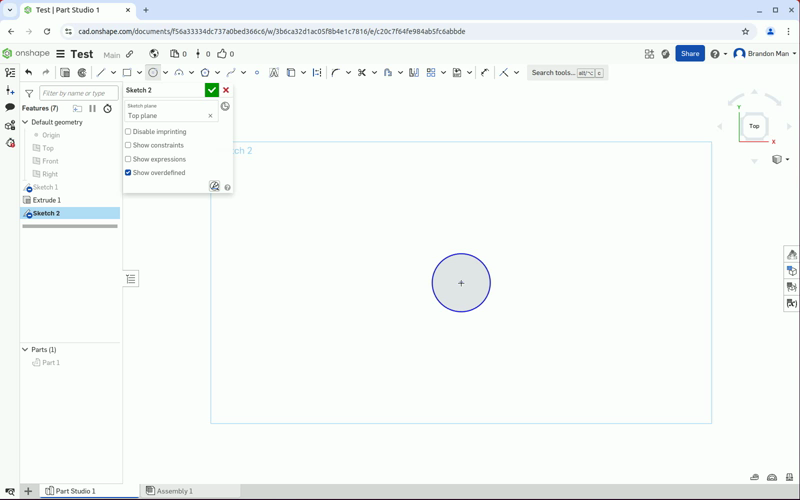
click(461, 282)
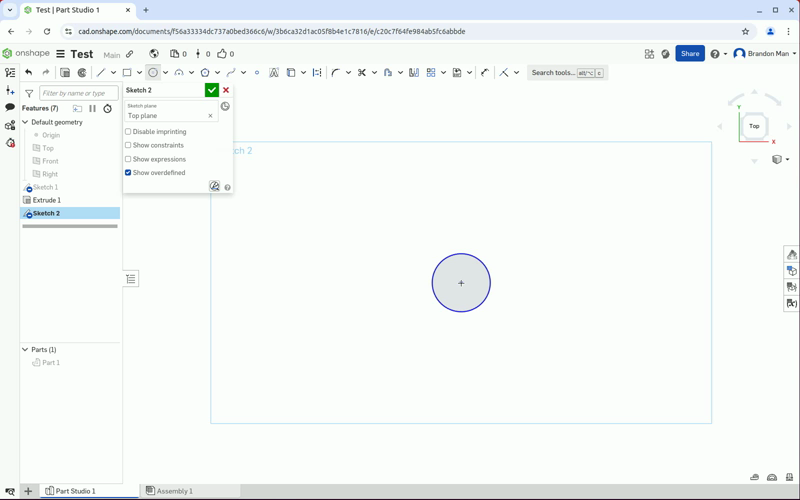
key_up(shift)
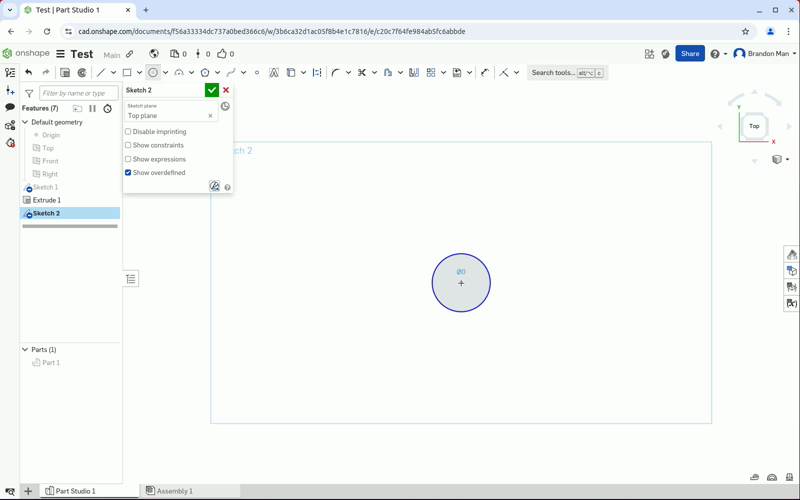
mouse_move(481, 282)
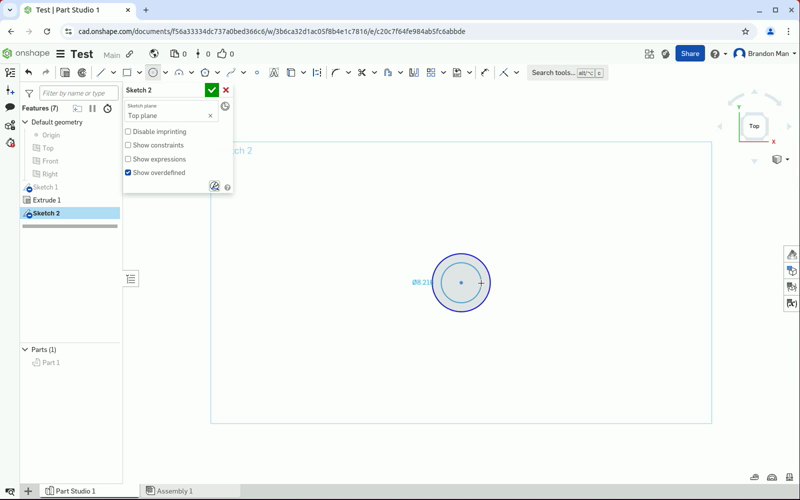
click(481, 282)
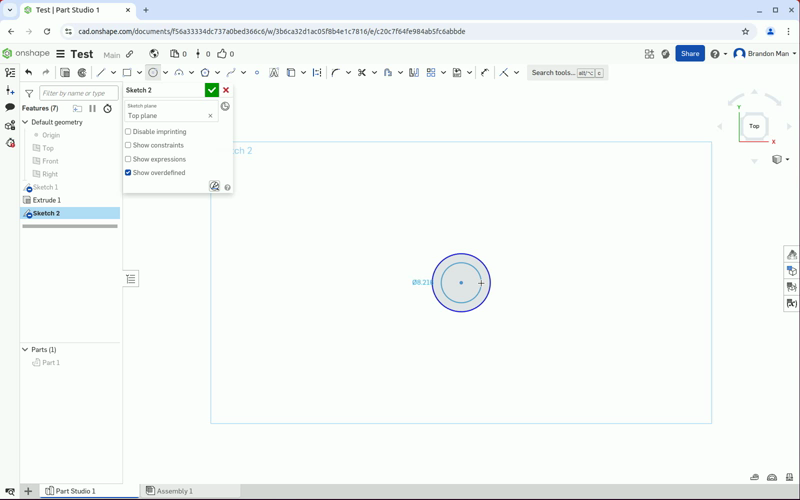
key(esc)
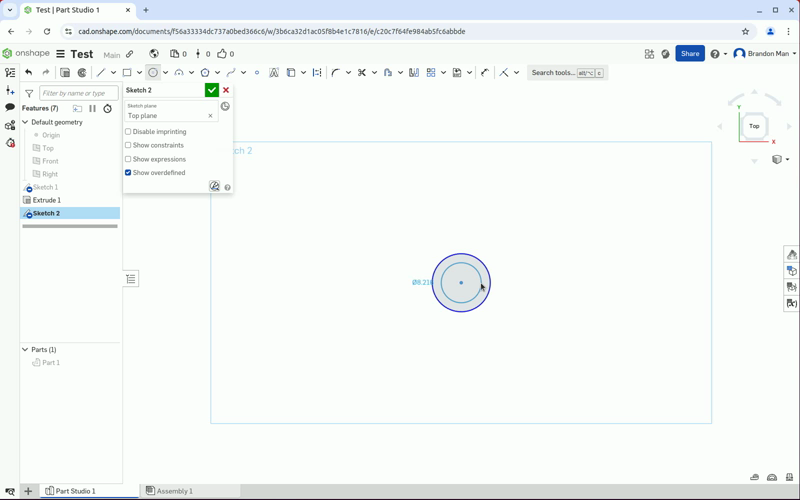
mouse_move(475, 260)
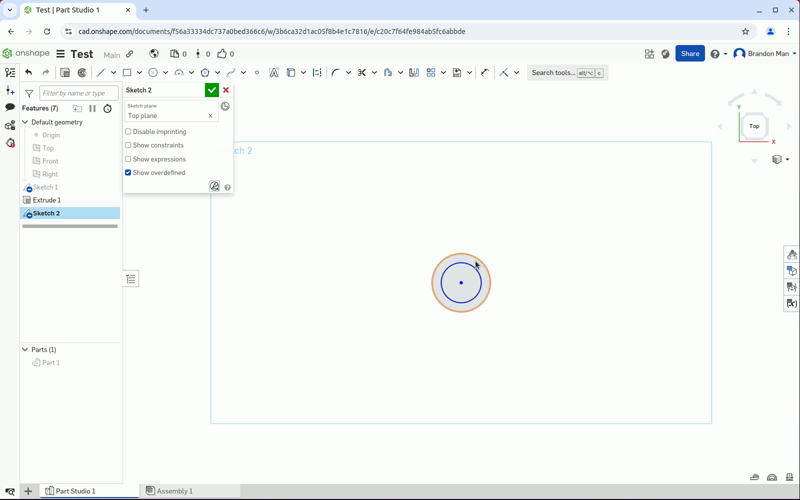
scroll(6)
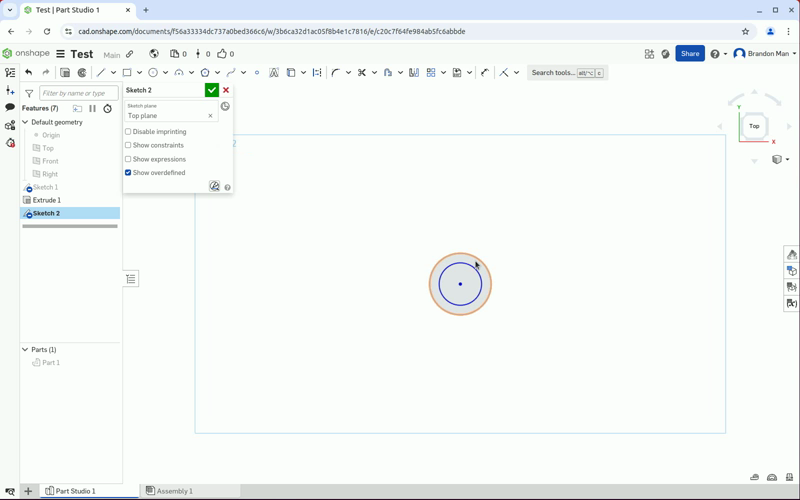
scroll(6)
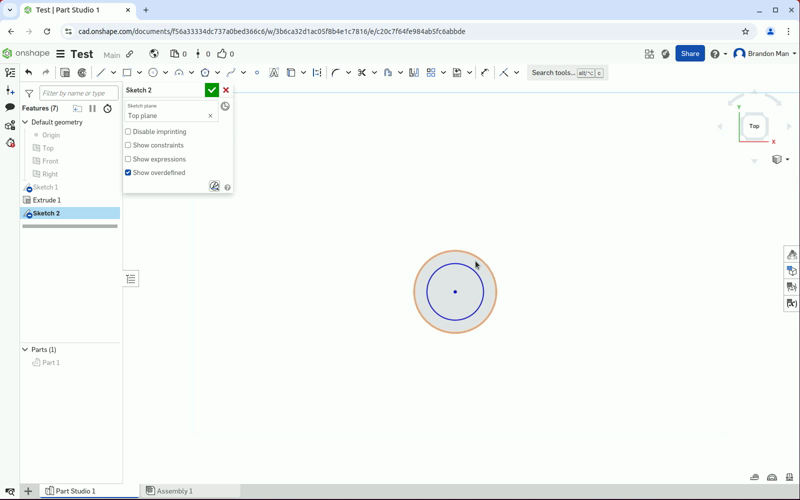
scroll(6)
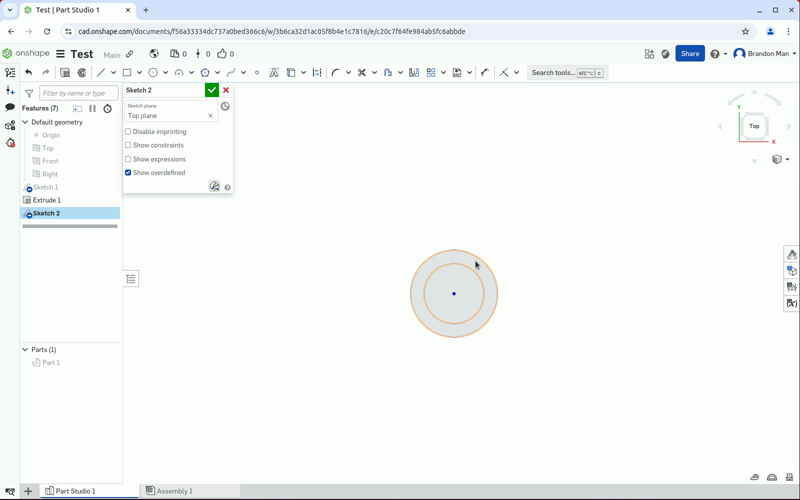
scroll(6)
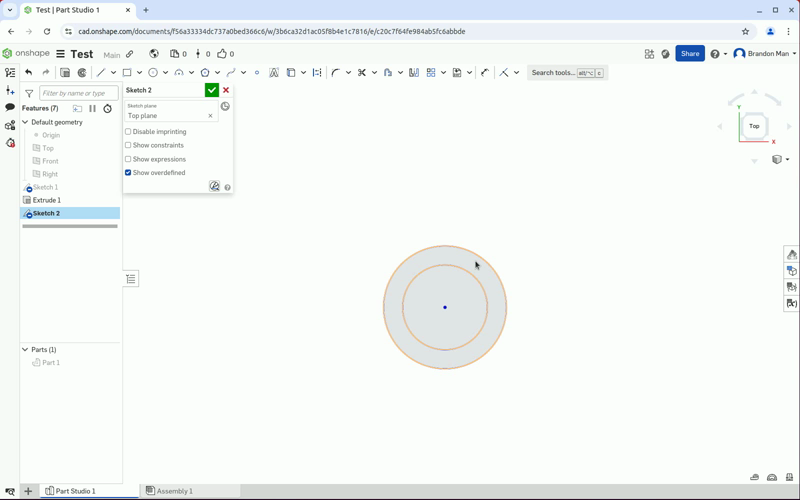
scroll(6)
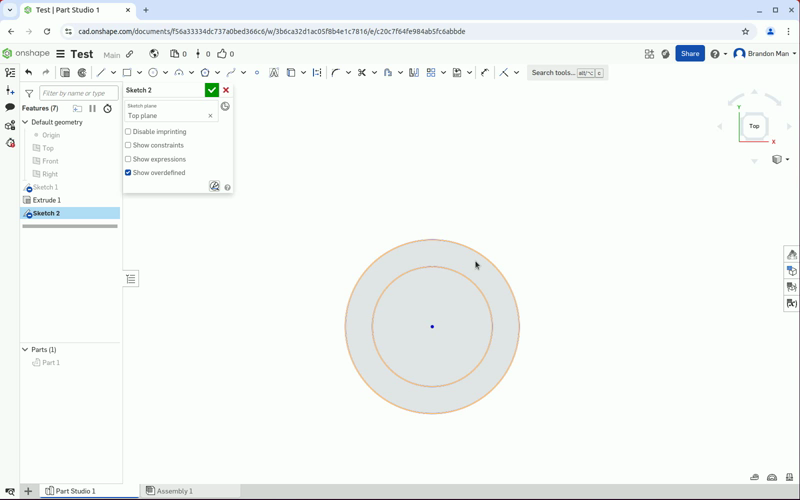
scroll(6)
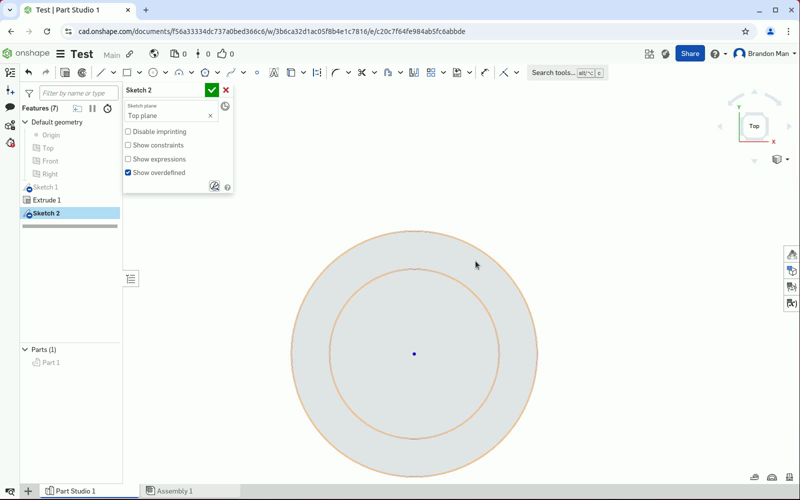
scroll(6)
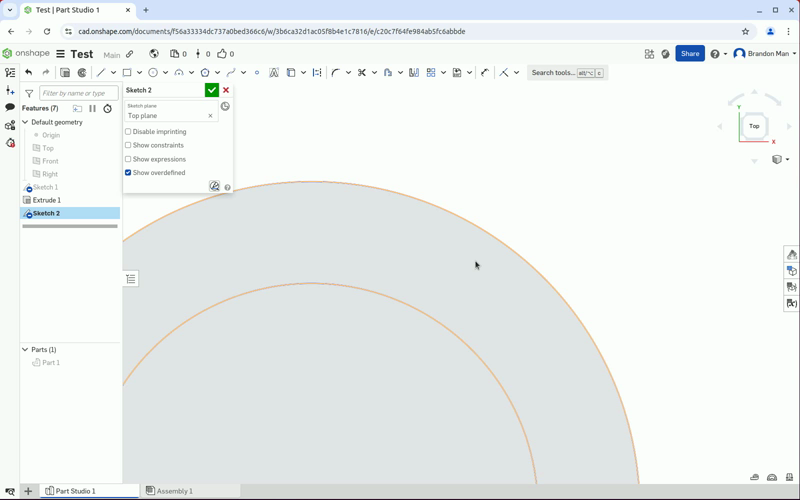
click(475, 260)
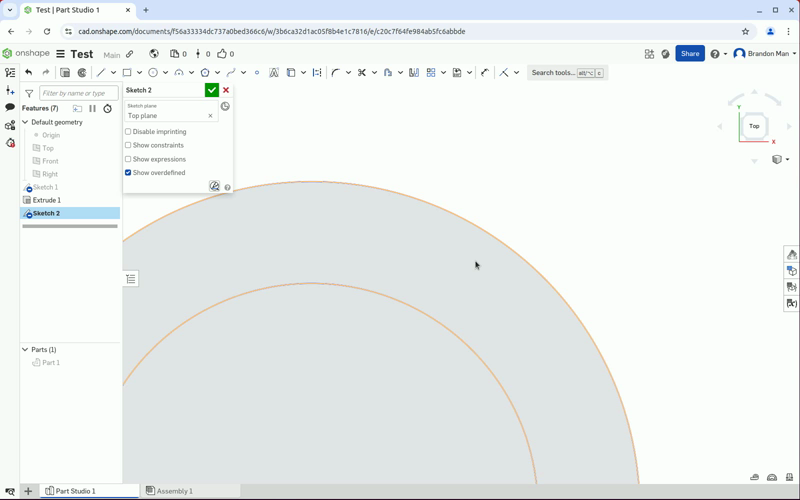
scroll(-6)
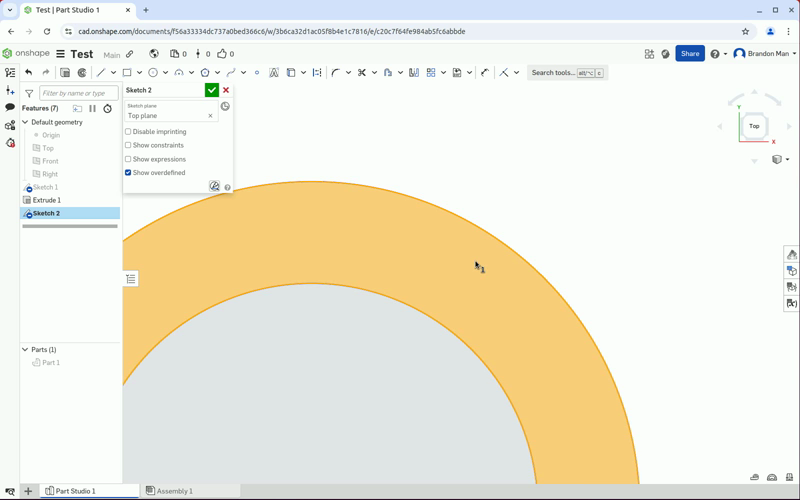
scroll(-6)
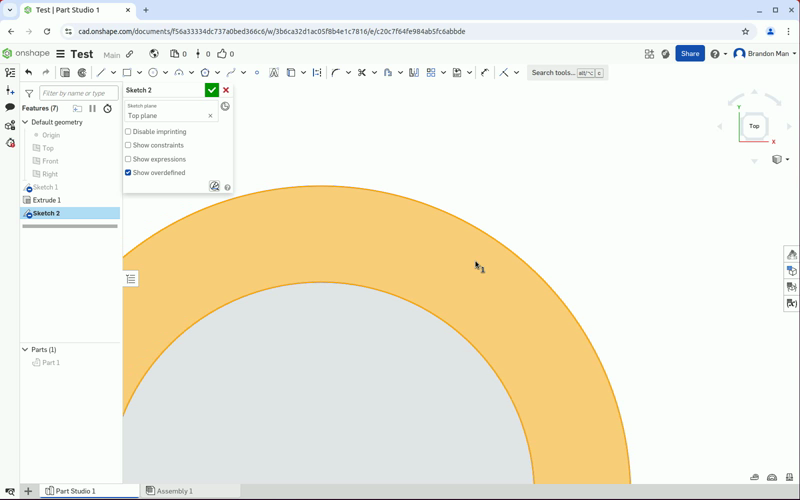
scroll(-6)
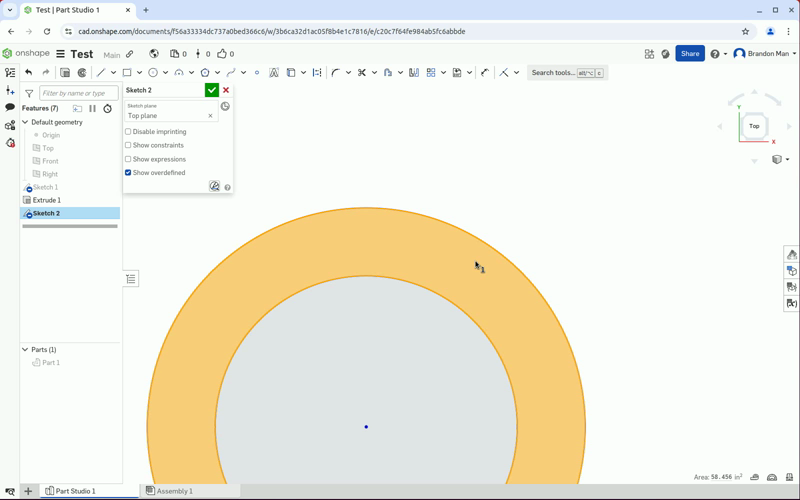
scroll(-6)
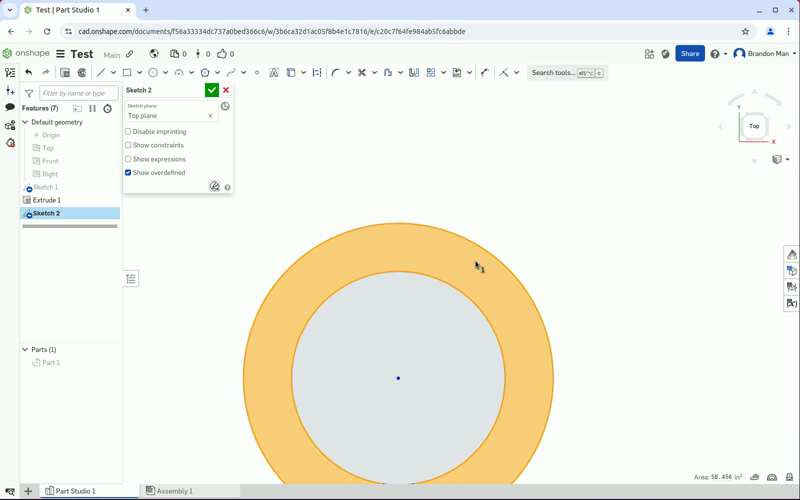
scroll(-6)
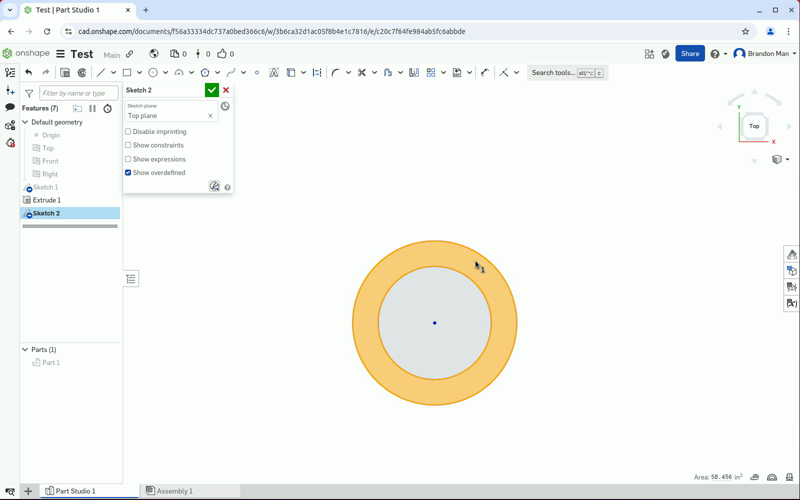
scroll(-6)
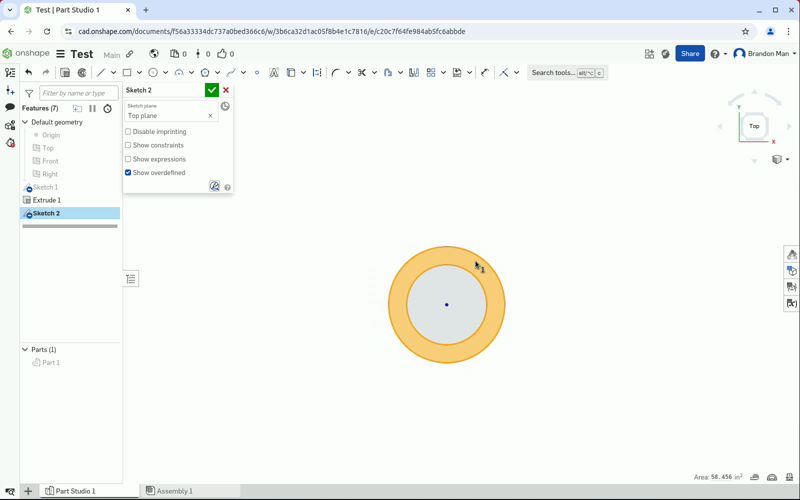
scroll(-6)
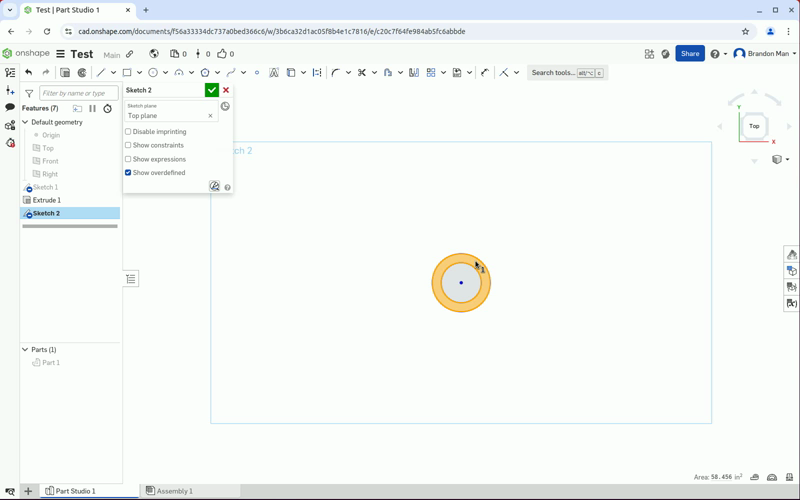
mouse_move(73, 352)
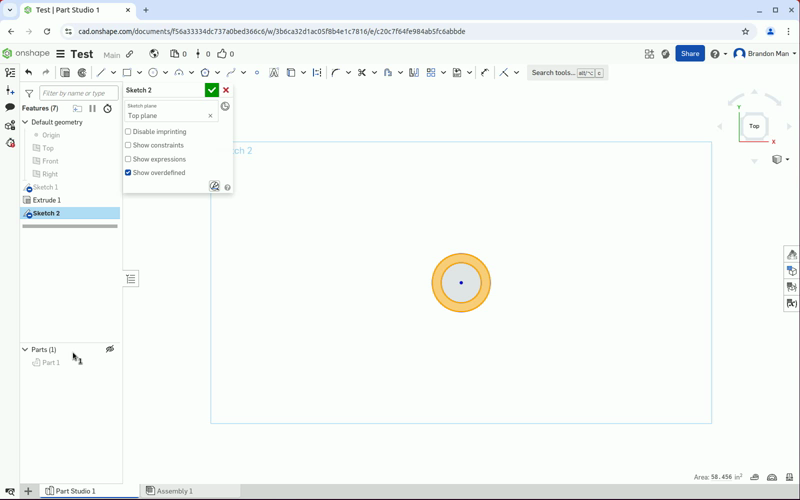
key(shift+y)
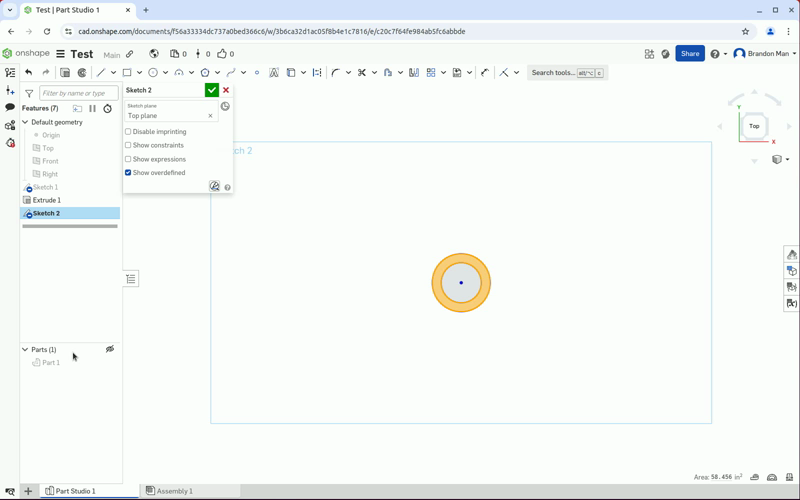
key(shift+e)
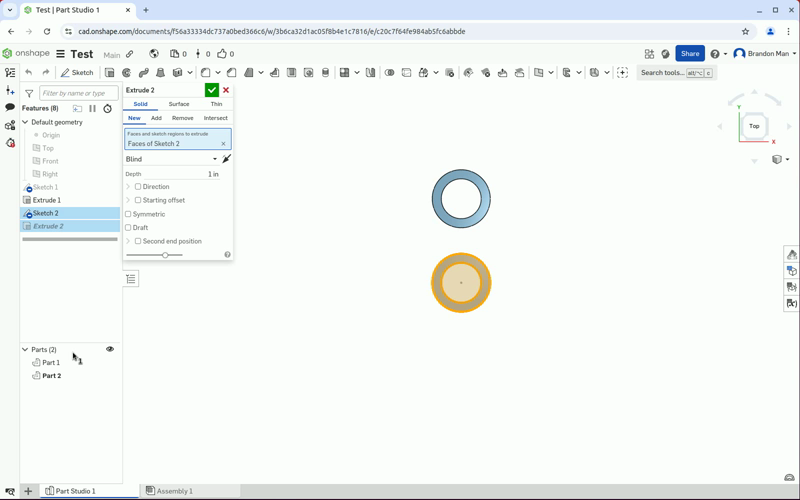
mouse_move(143, 106)
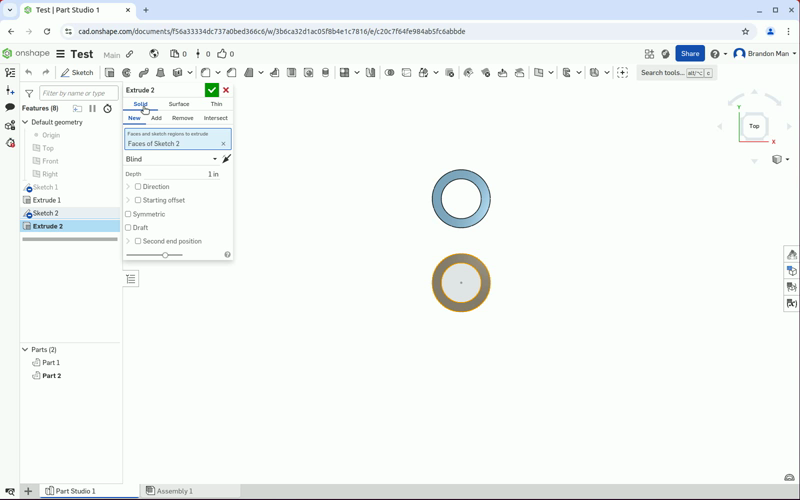
click(143, 106)
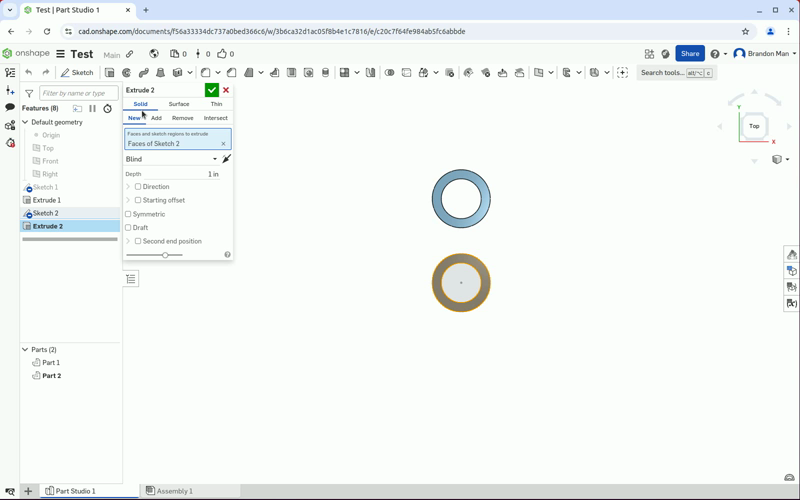
mouse_move(137, 120)
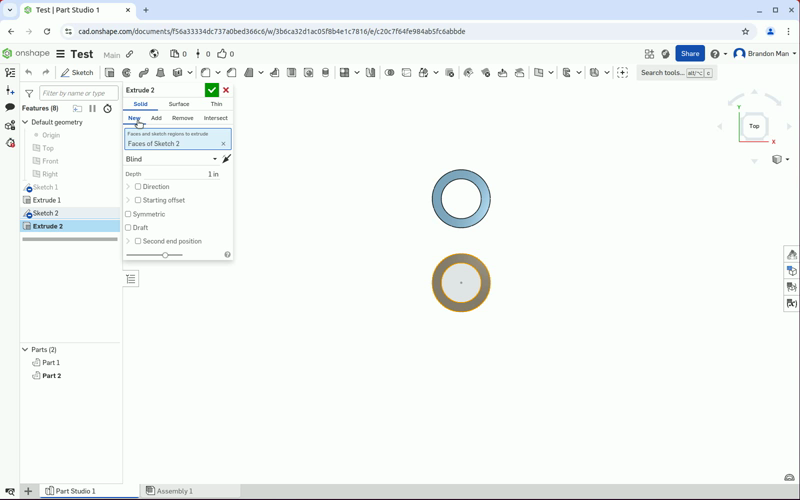
click(137, 120)
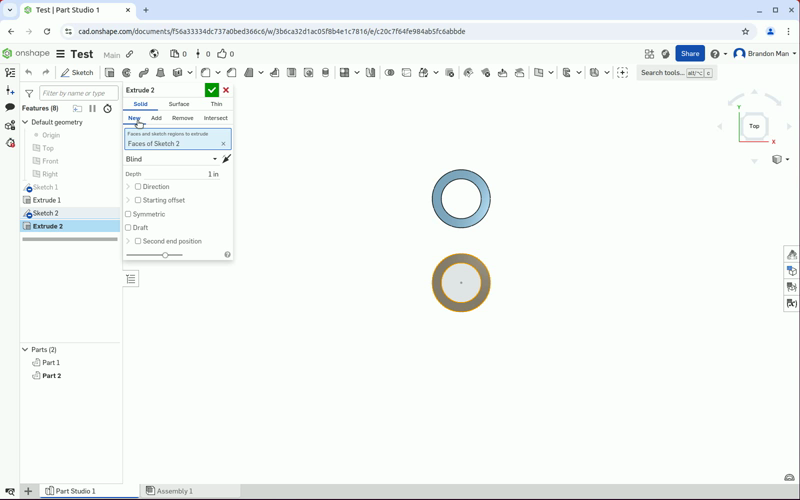
key(tab, 4)
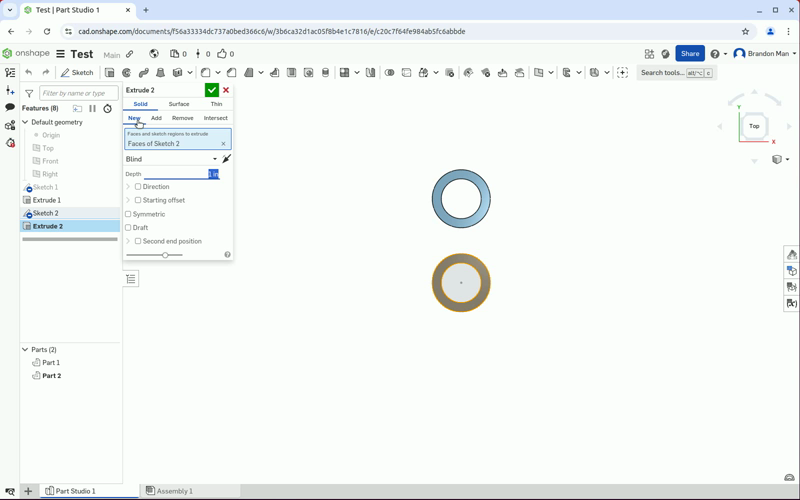
text(2.407)
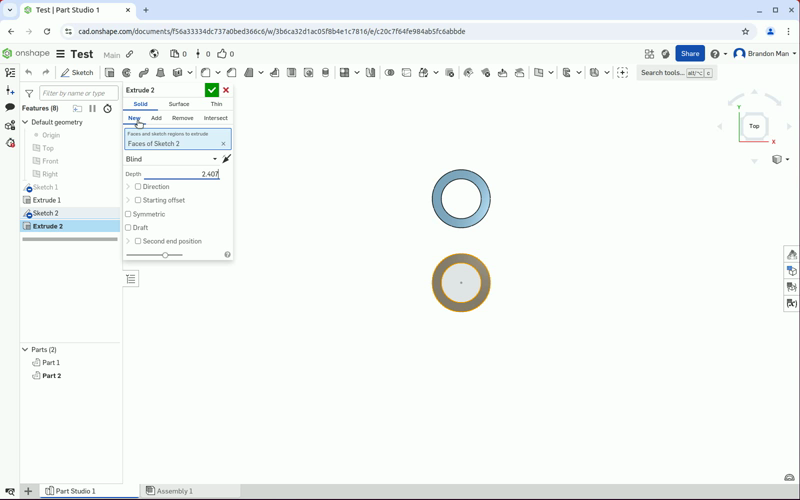
key(enter)
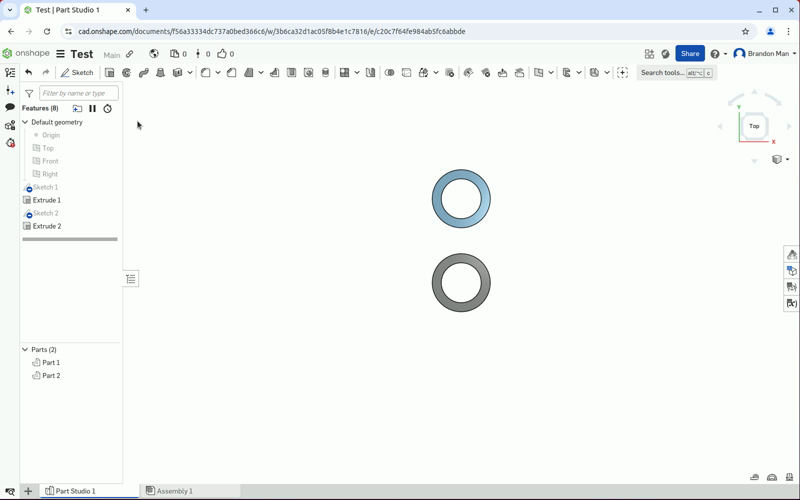
key(shift+h)
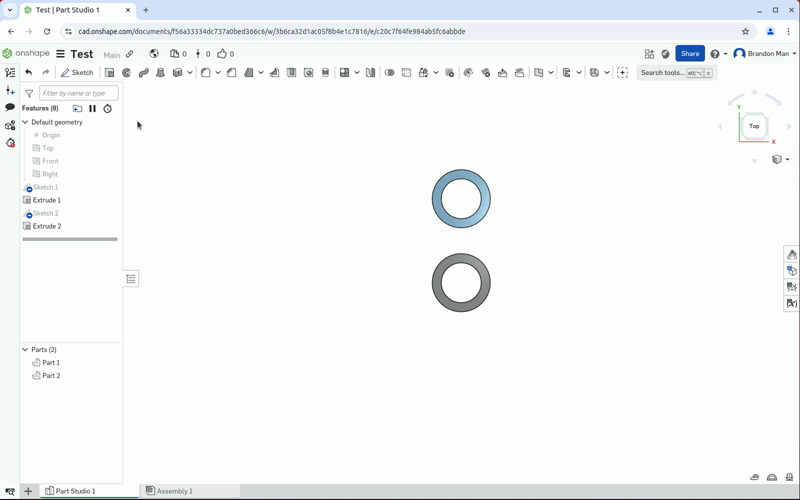
key(shift+h)
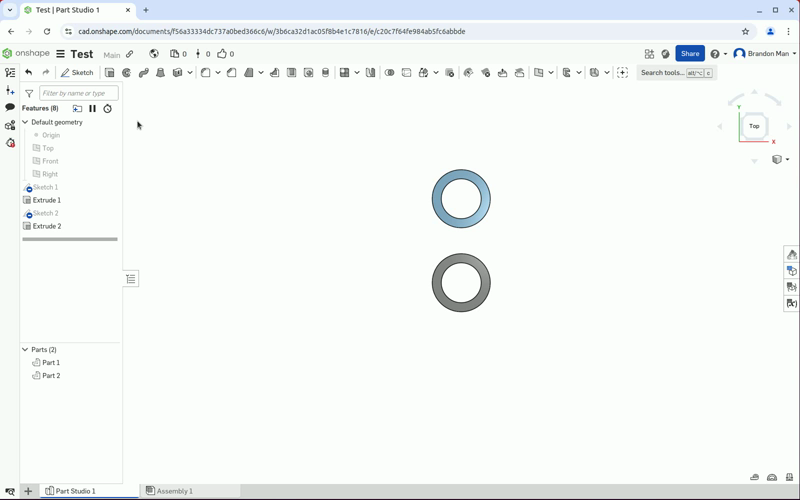
mouse_move(73, 189)
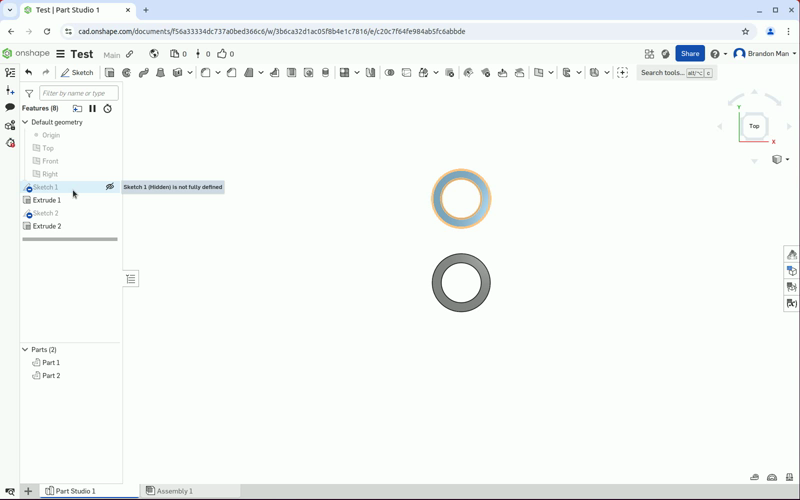
click(73, 189)
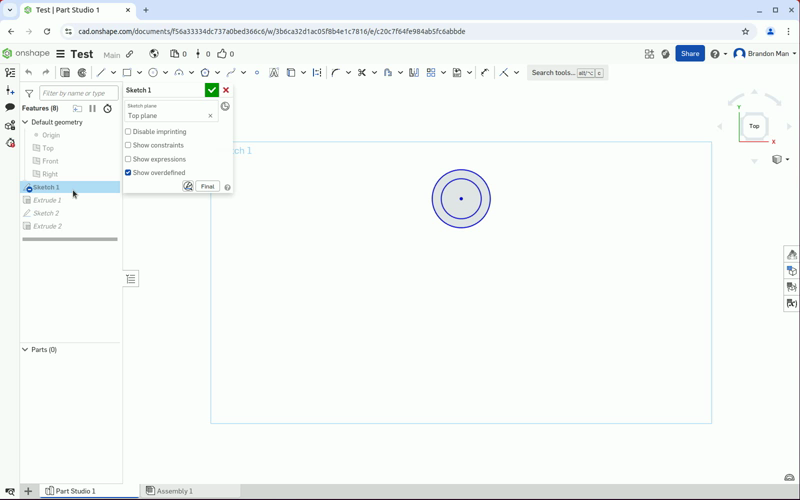
mouse_move(229, 92)
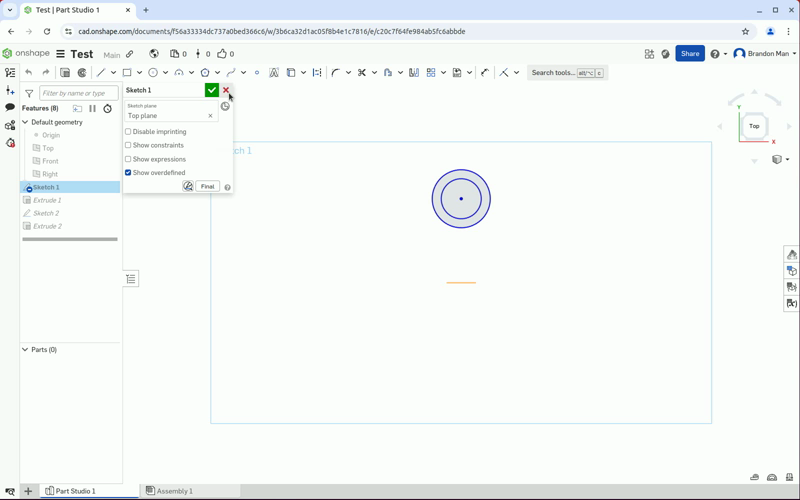
click(229, 92)
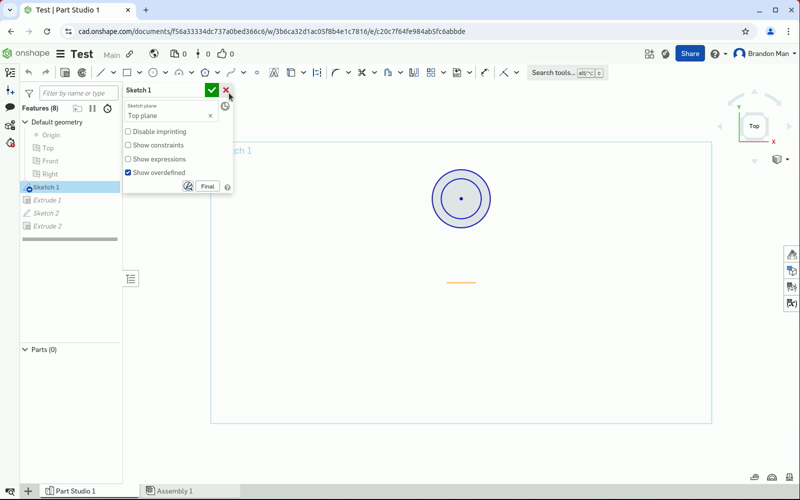
key(shift+s)
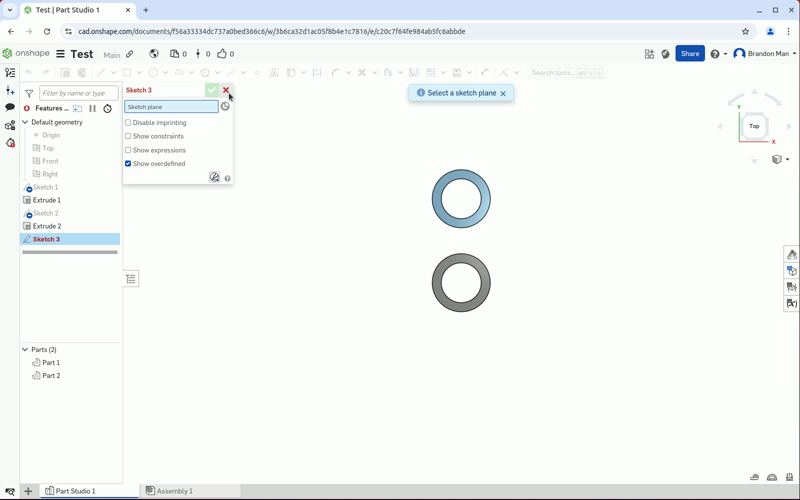
mouse_move(73, 150)
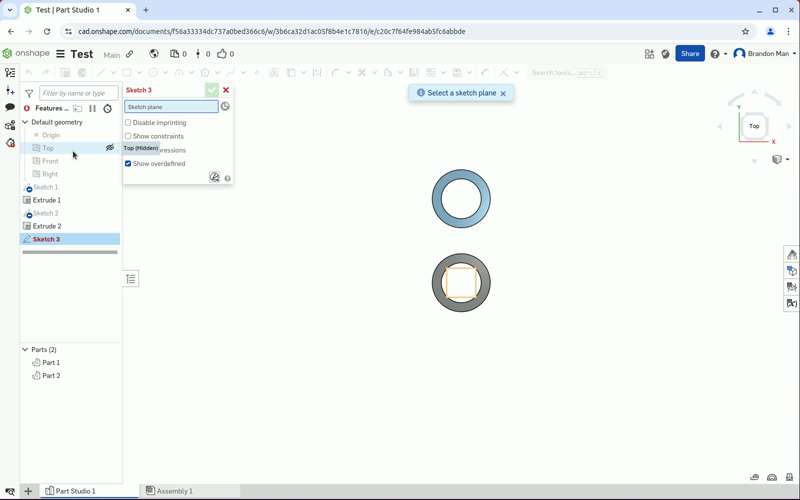
click(73, 150)
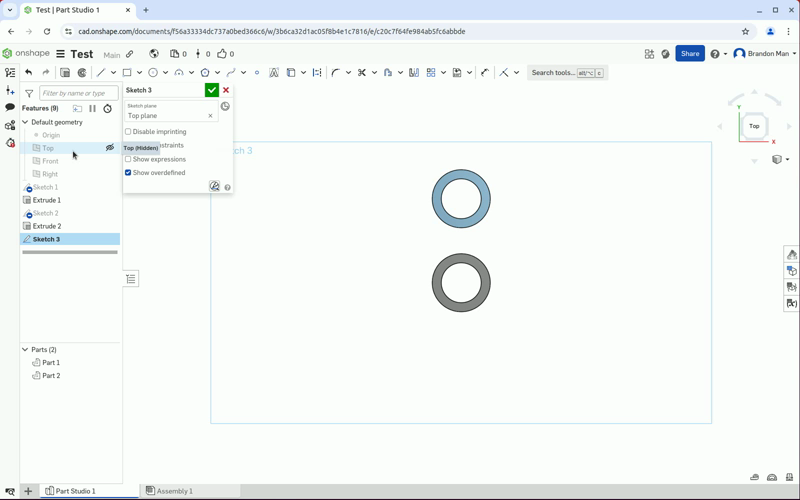
mouse_move(73, 352)
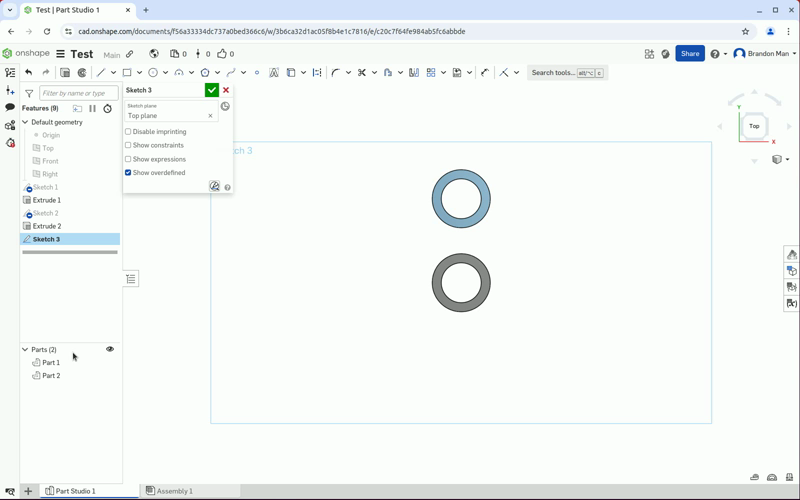
key(y)
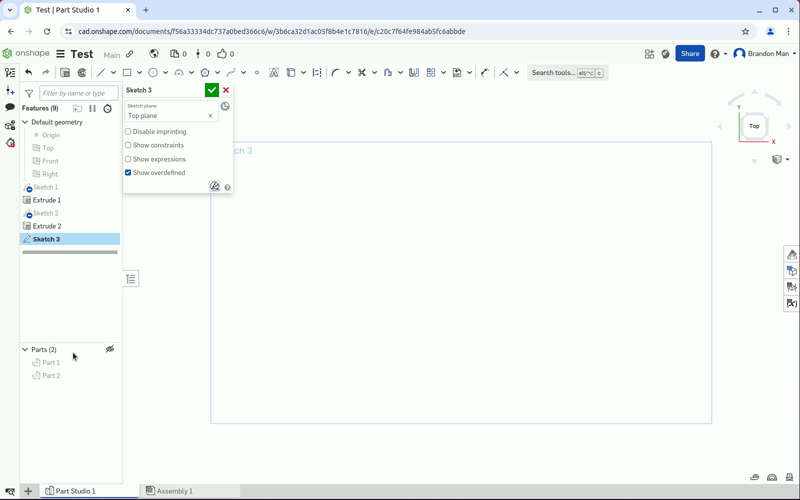
key(c)
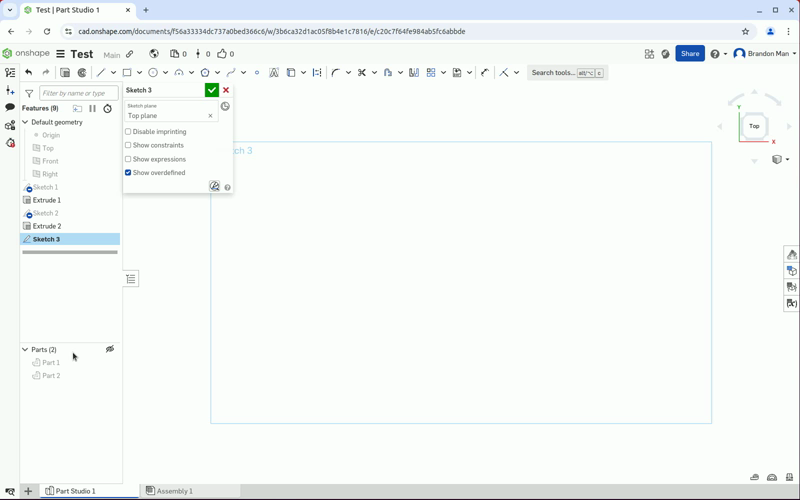
key_down(shift)
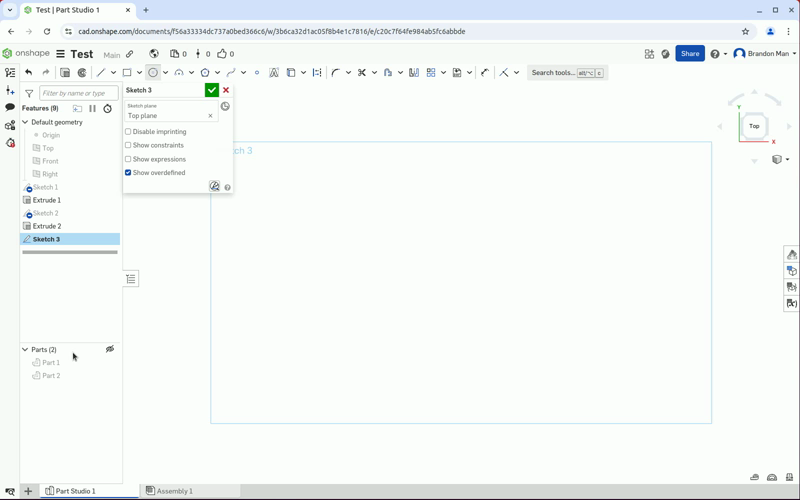
mouse_move(461, 359)
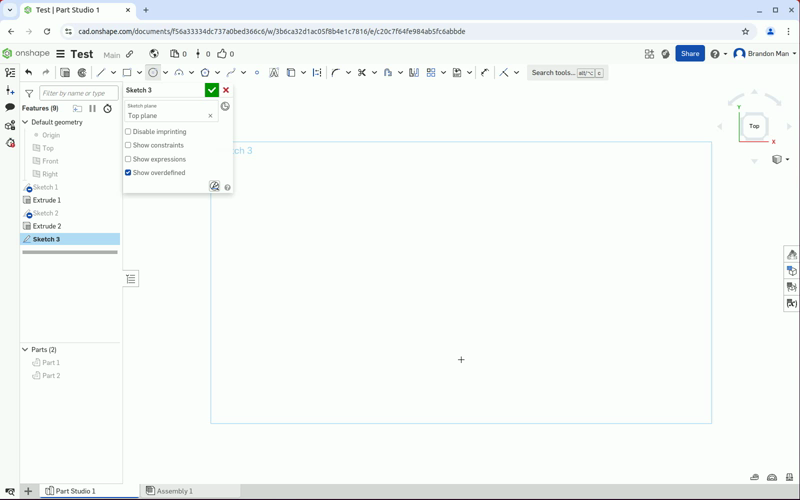
click(461, 359)
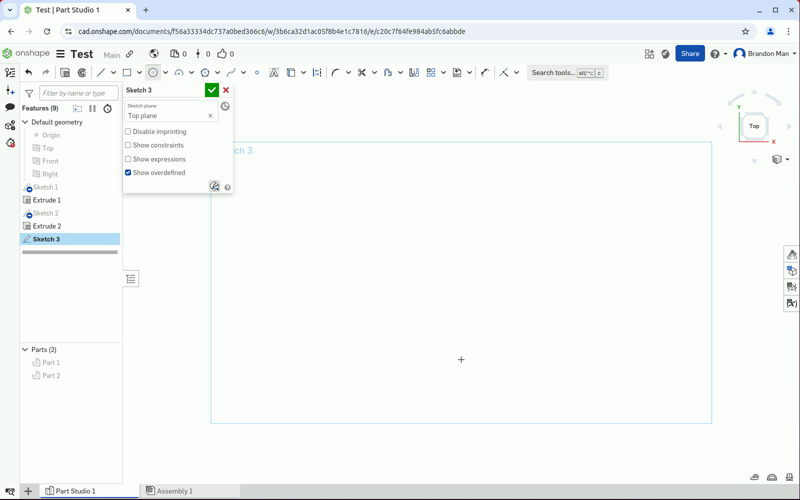
key_up(shift)
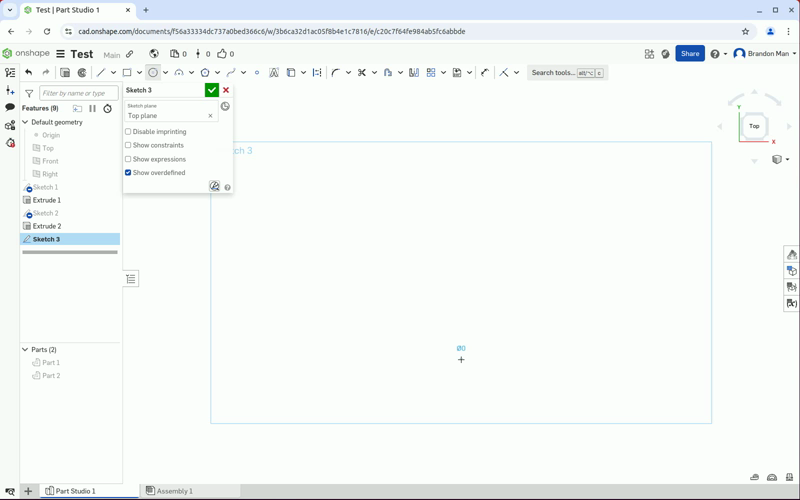
mouse_move(490, 359)
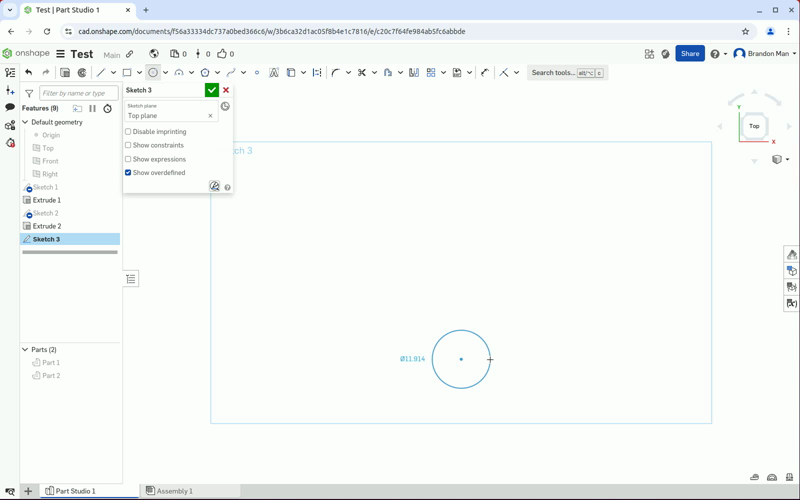
click(490, 359)
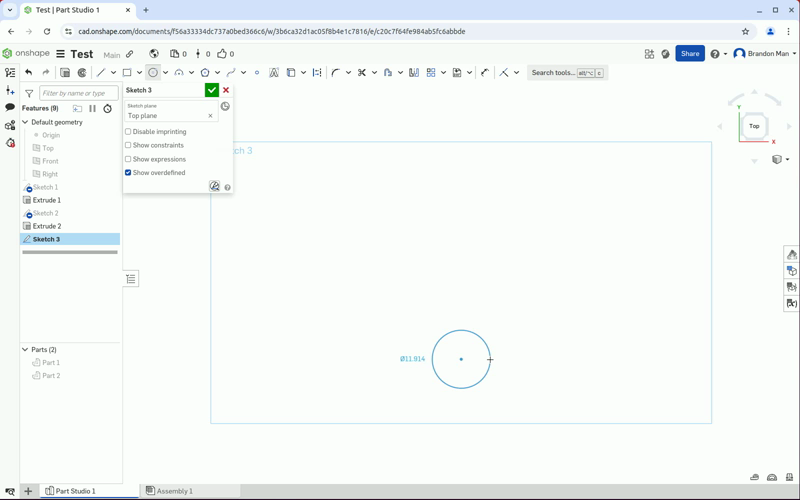
key(esc)
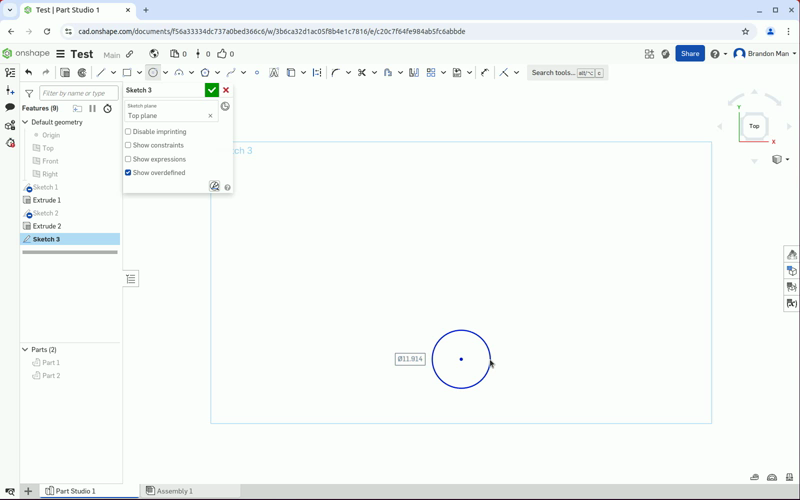
key(c)
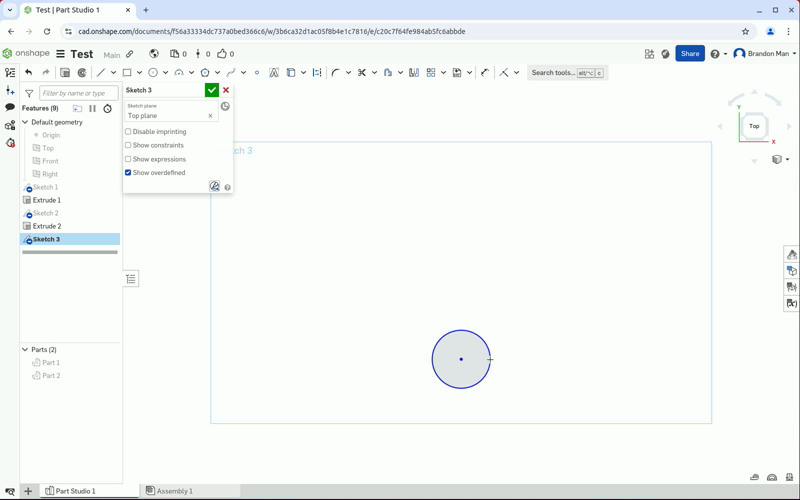
key_down(shift)
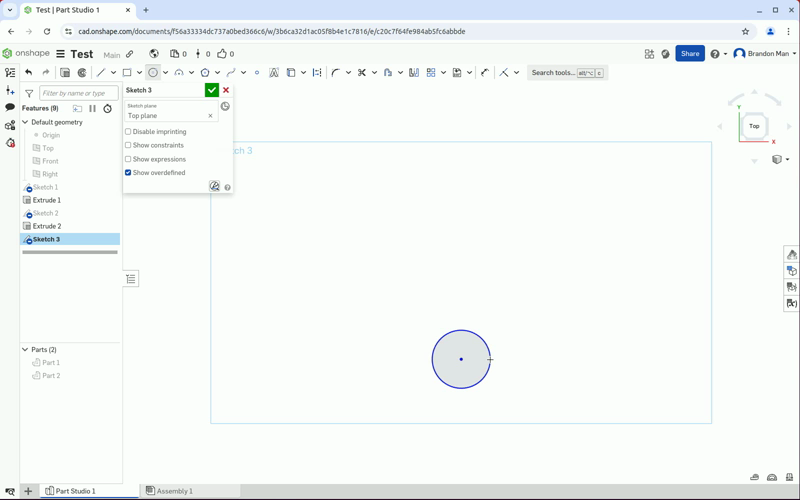
mouse_move(461, 359)
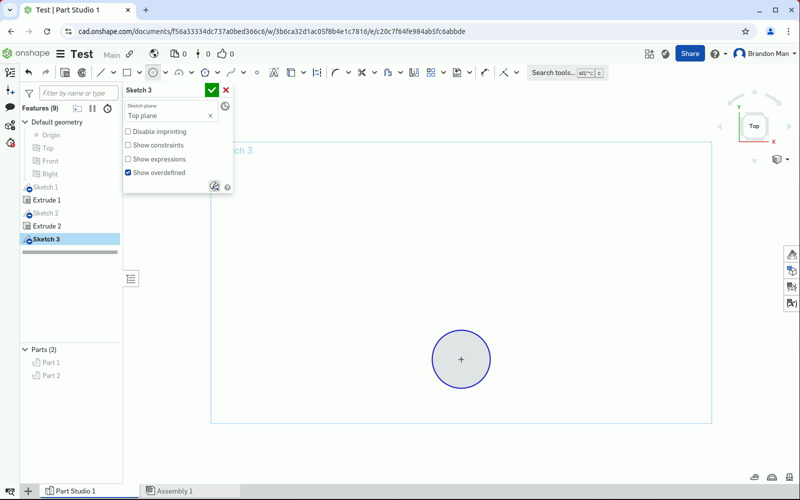
click(461, 359)
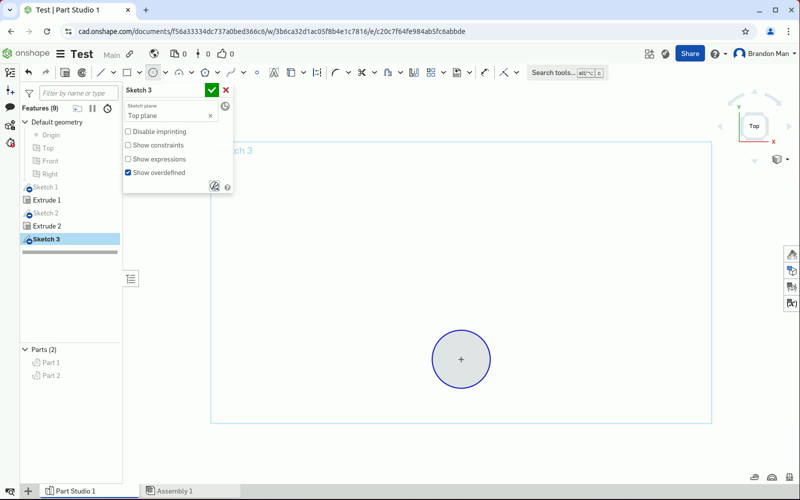
key_up(shift)
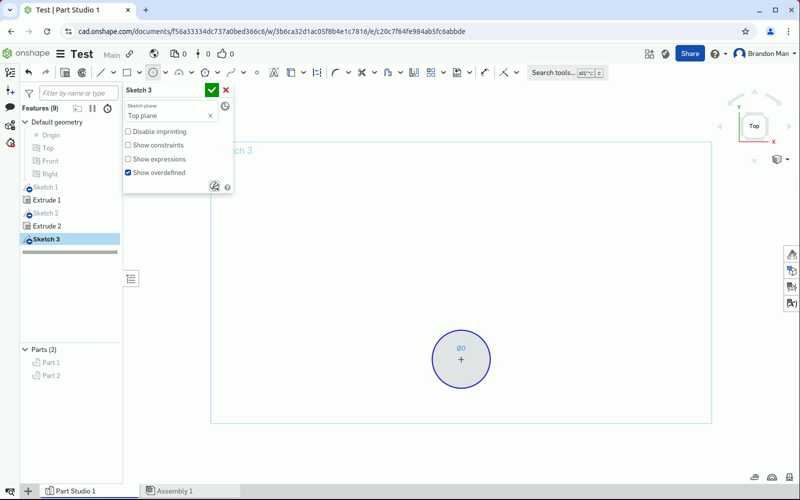
mouse_move(481, 359)
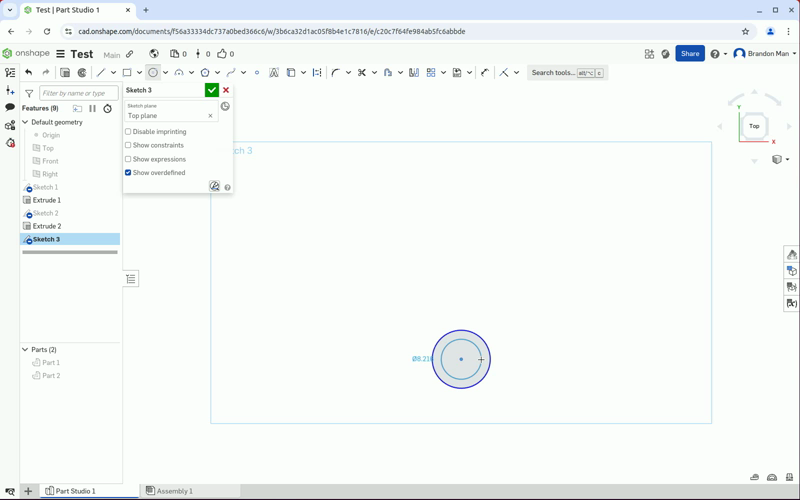
click(481, 359)
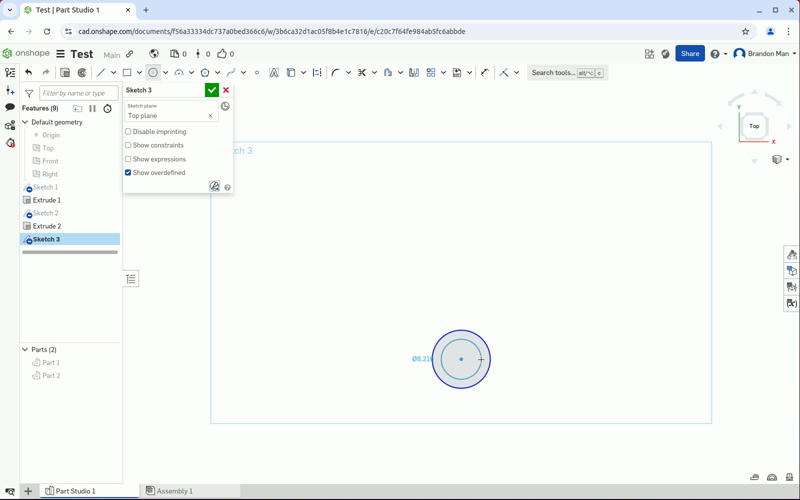
key(esc)
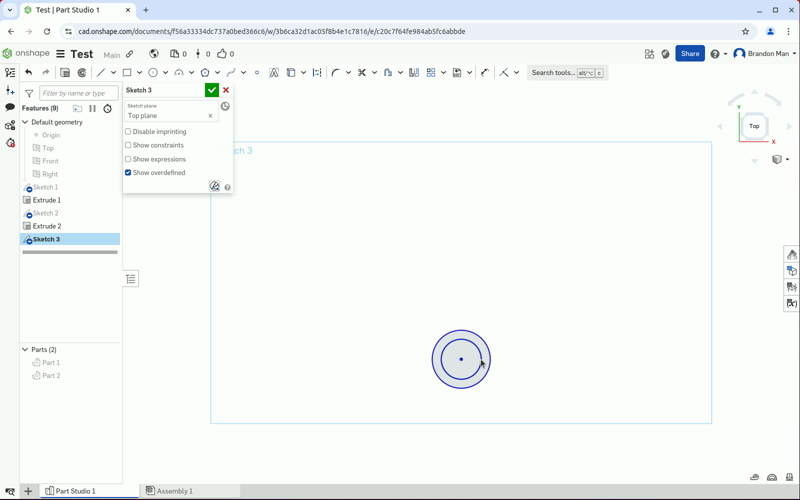
mouse_move(433, 359)
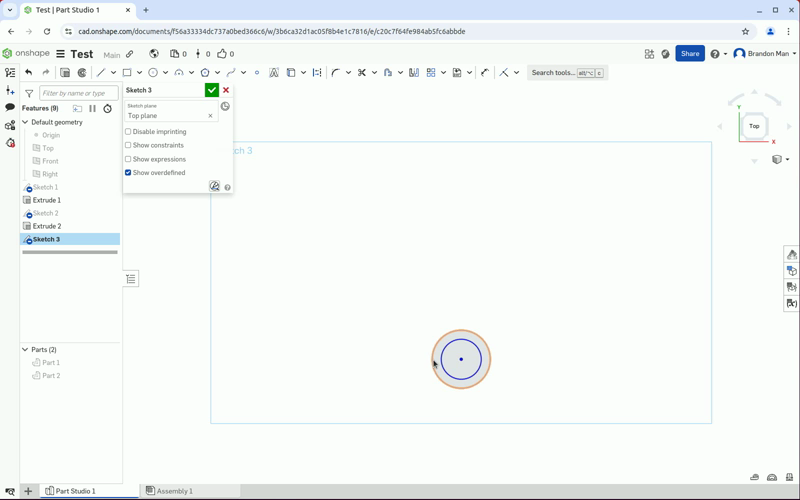
scroll(6)
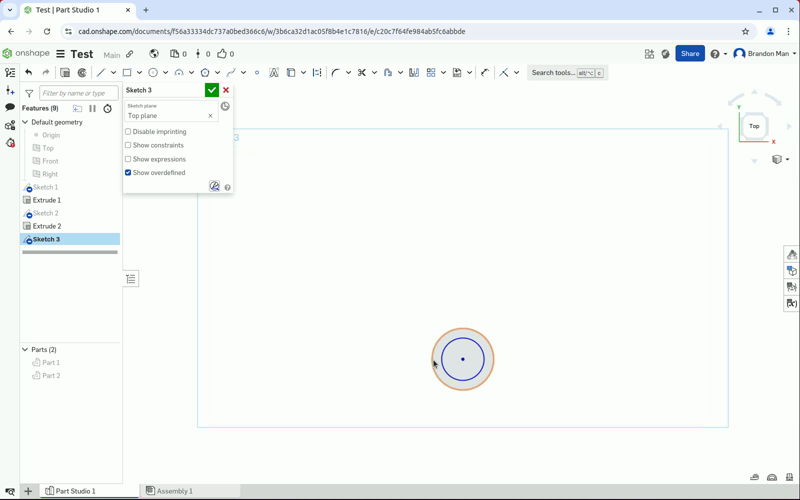
scroll(6)
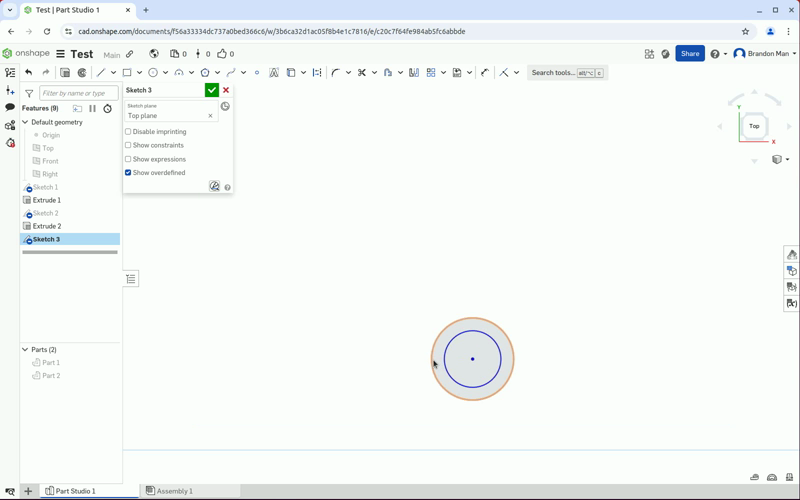
scroll(6)
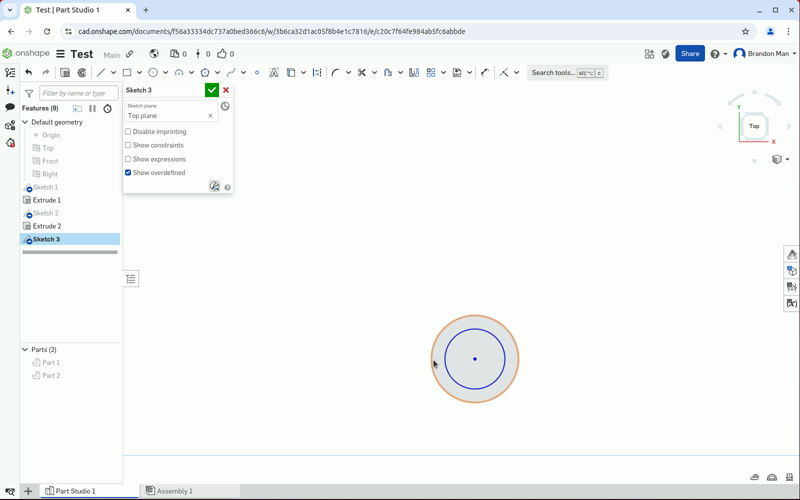
scroll(6)
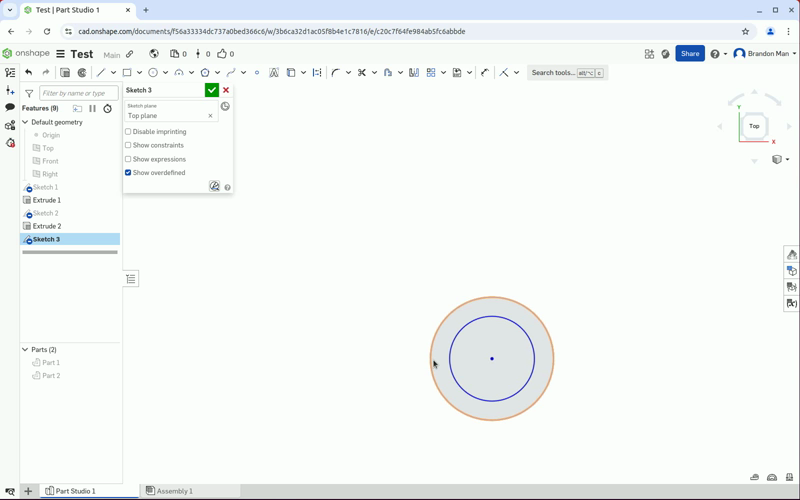
scroll(6)
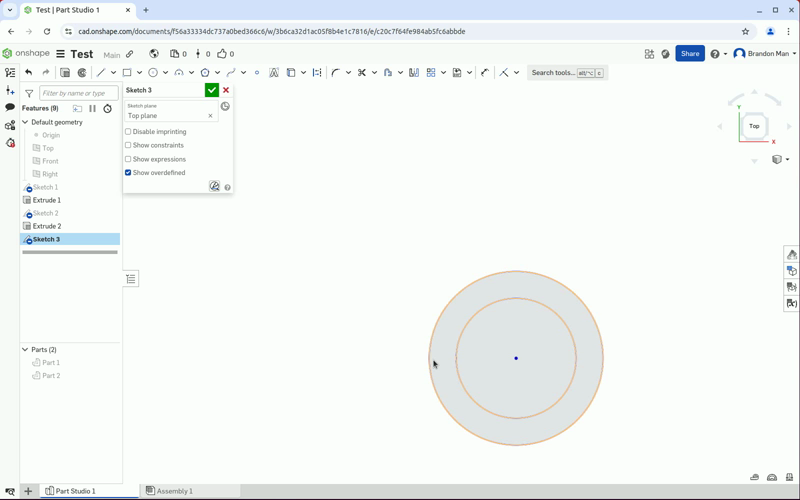
scroll(6)
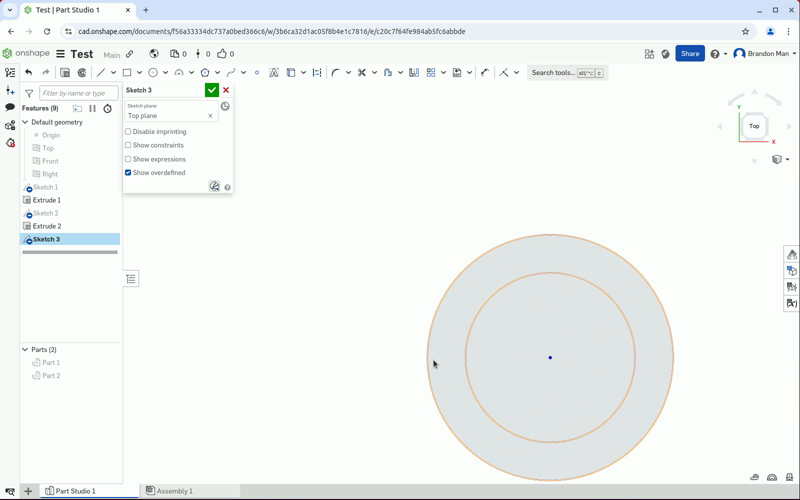
scroll(6)
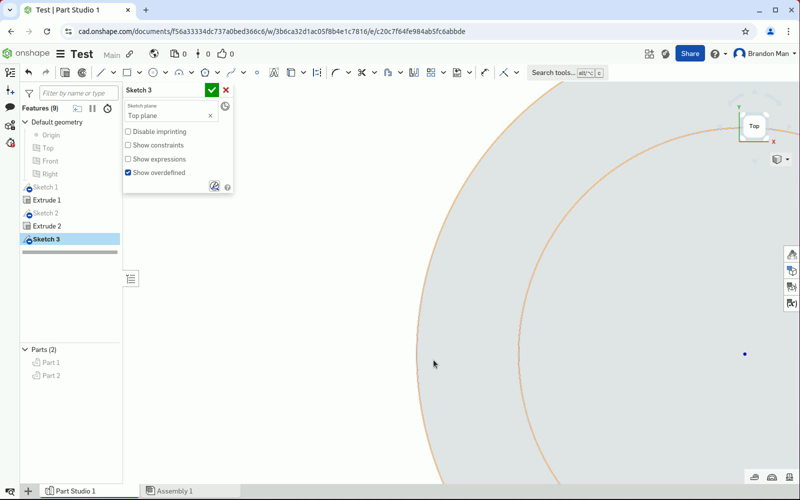
click(433, 359)
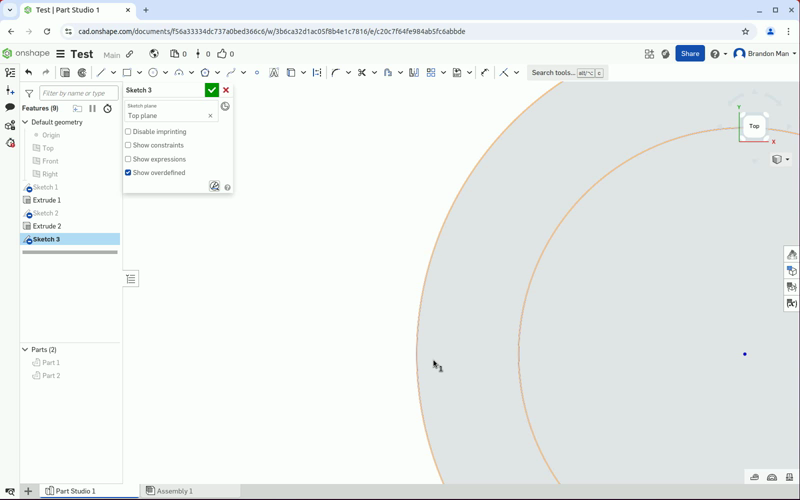
scroll(-6)
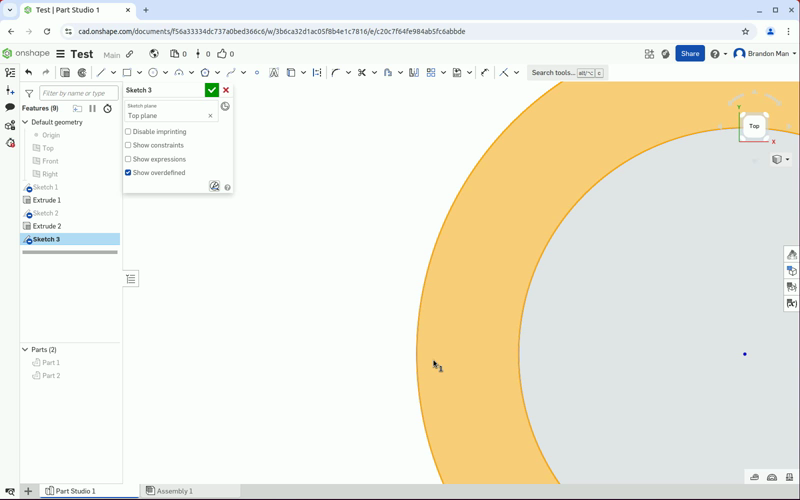
scroll(-6)
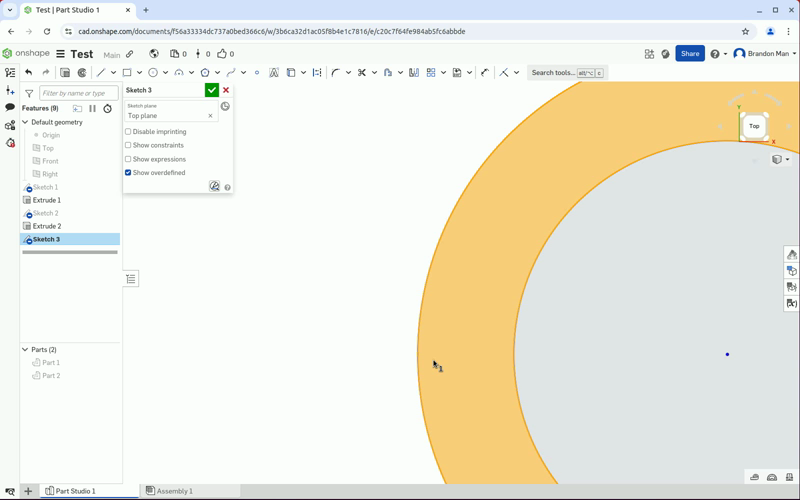
scroll(-6)
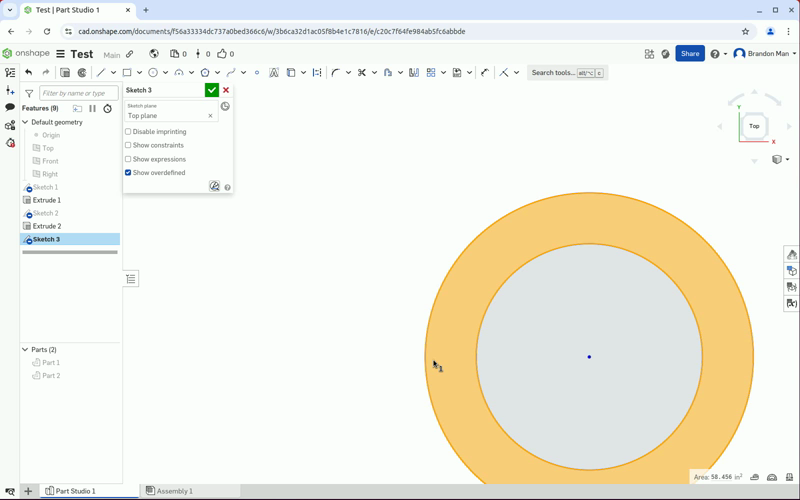
scroll(-6)
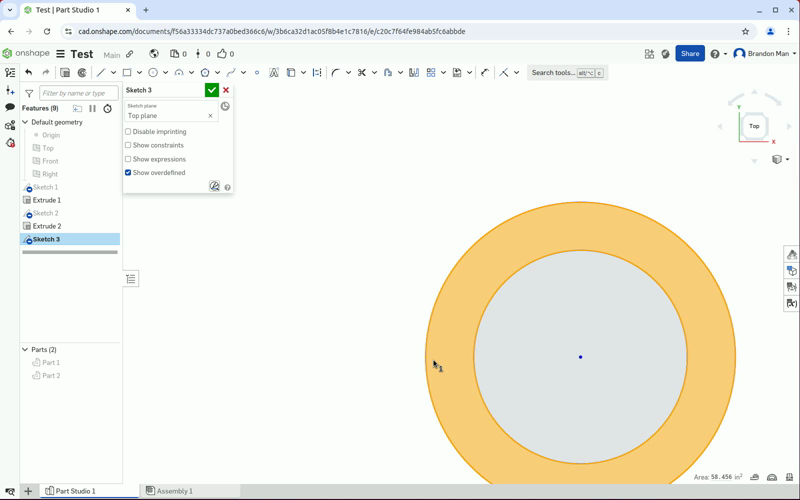
scroll(-6)
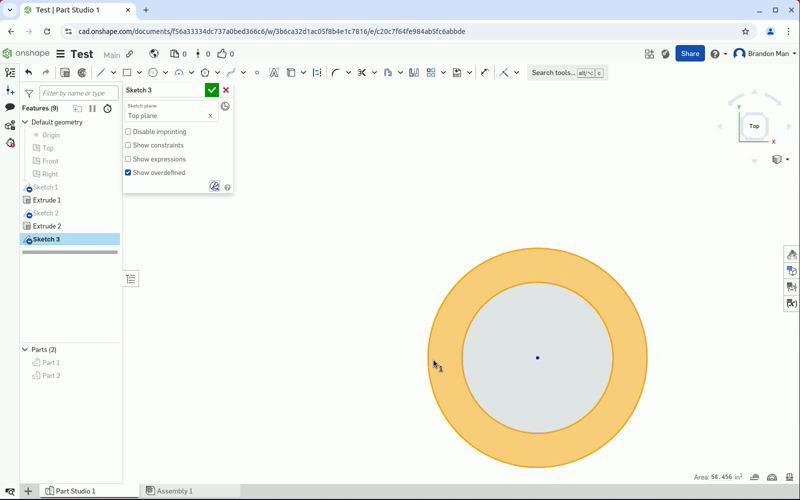
scroll(-6)
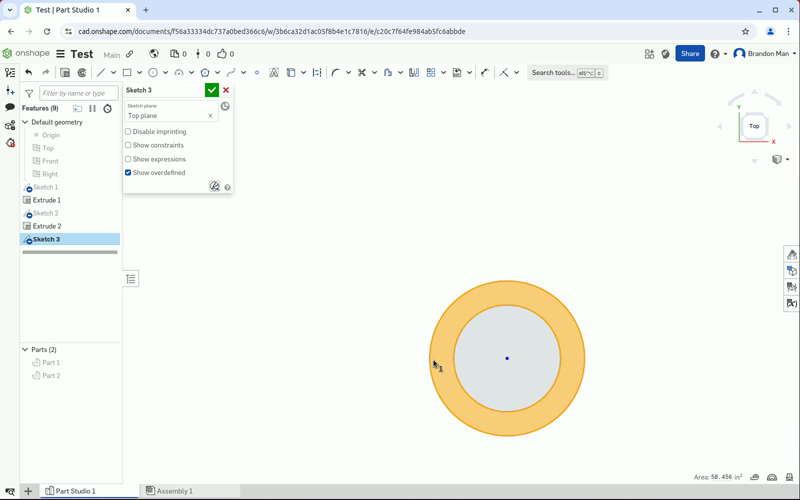
scroll(-6)
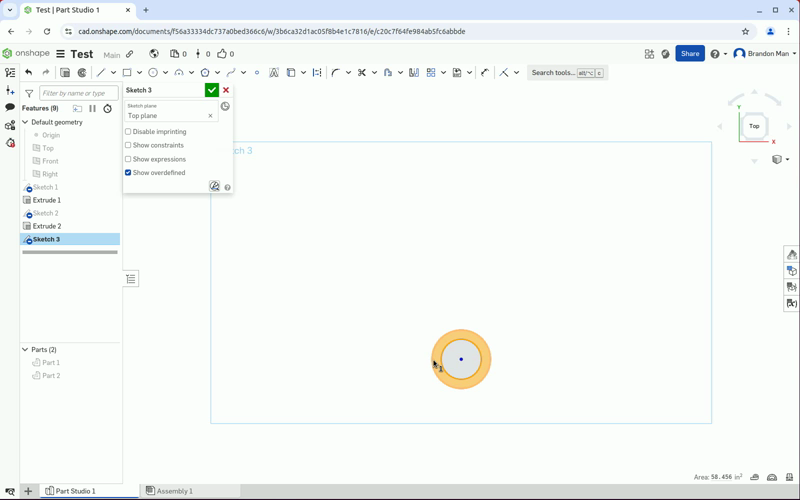
mouse_move(73, 352)
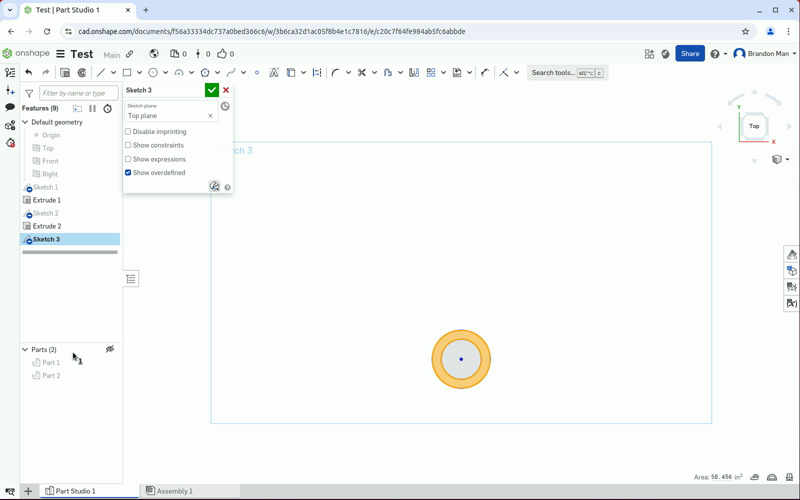
key(shift+y)
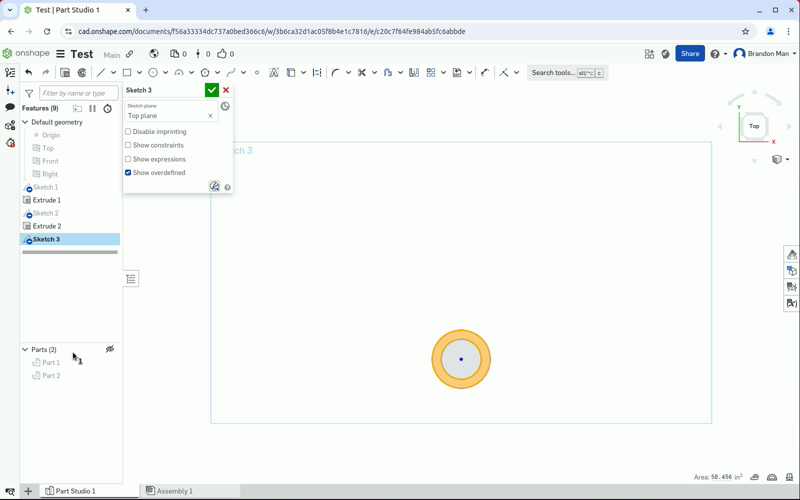
key(shift+e)
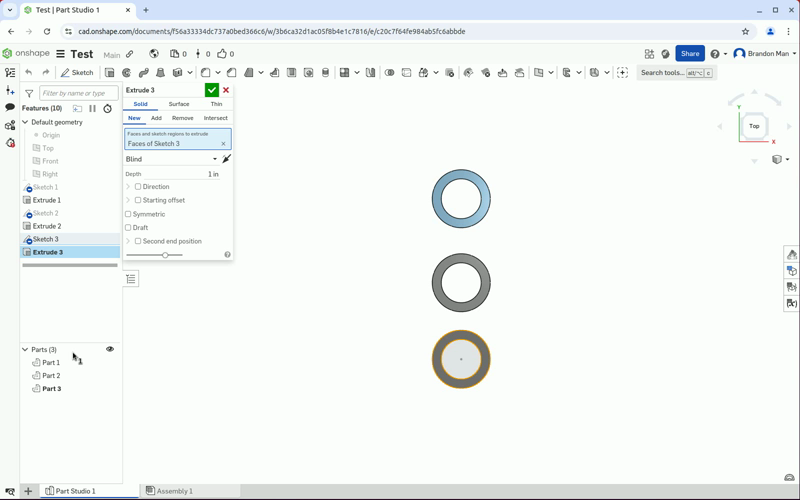
mouse_move(143, 106)
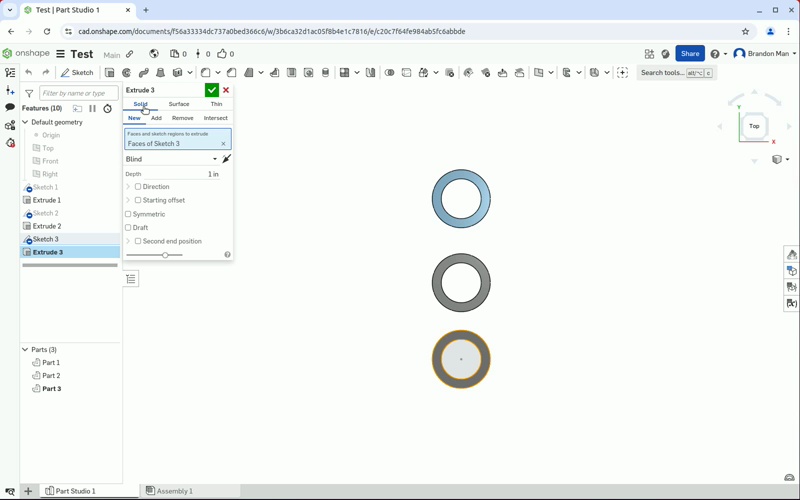
click(143, 106)
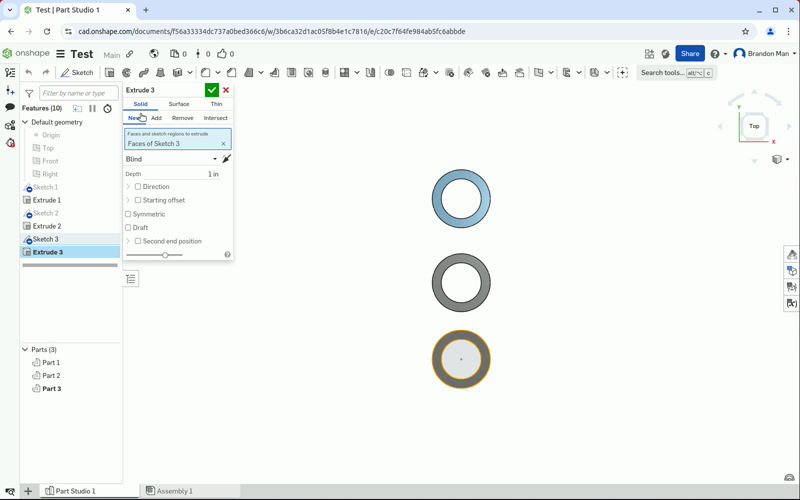
mouse_move(137, 120)
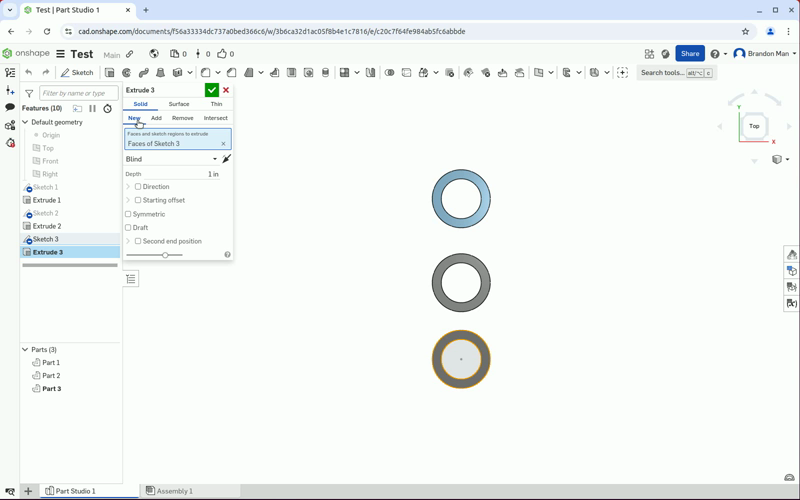
click(137, 120)
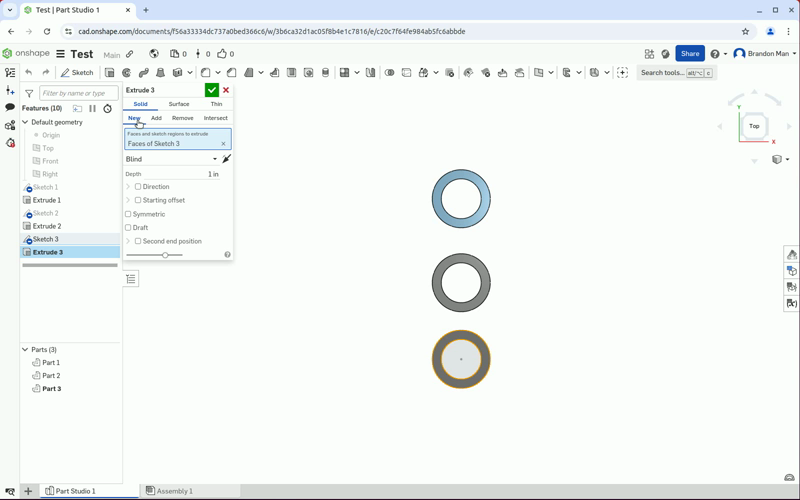
key(tab, 4)
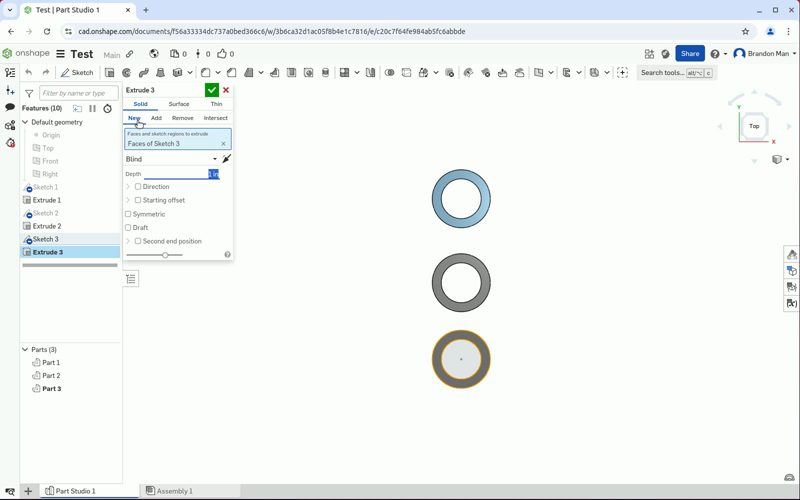
text(2.407)
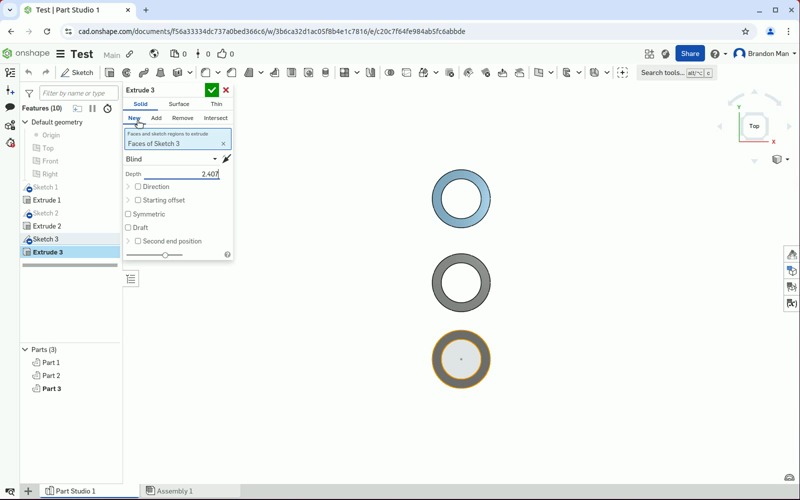
key(enter)
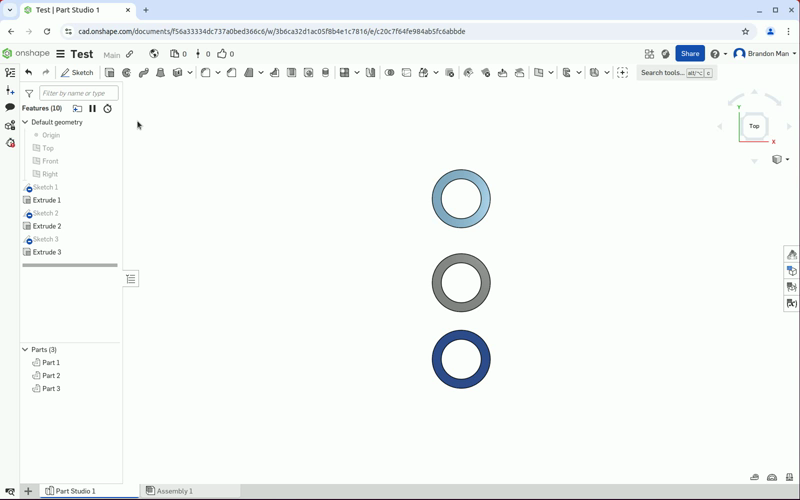
key(shift+h)
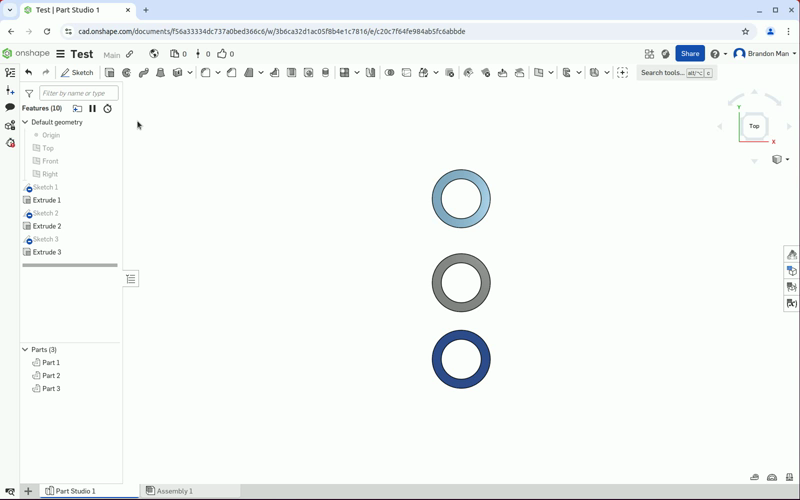
key(shift+h)
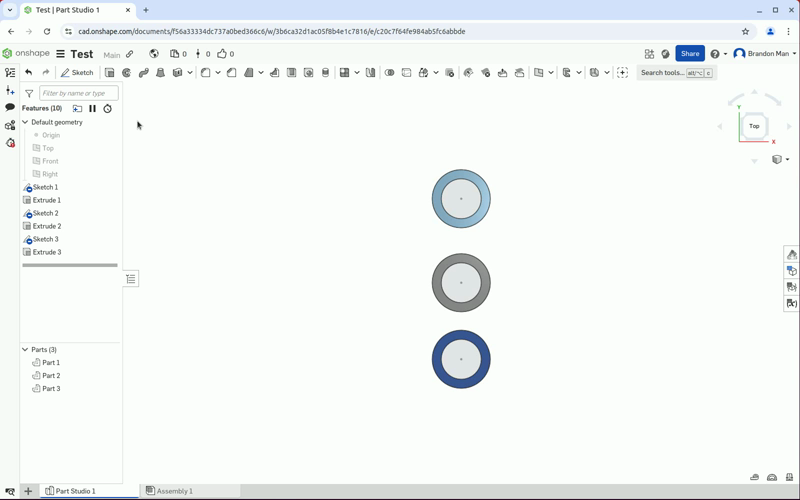
key(shift+7)
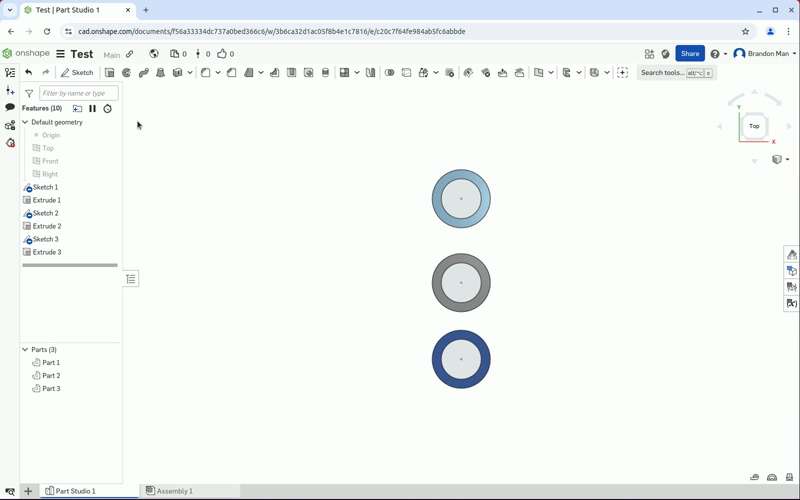
key(up, 3)
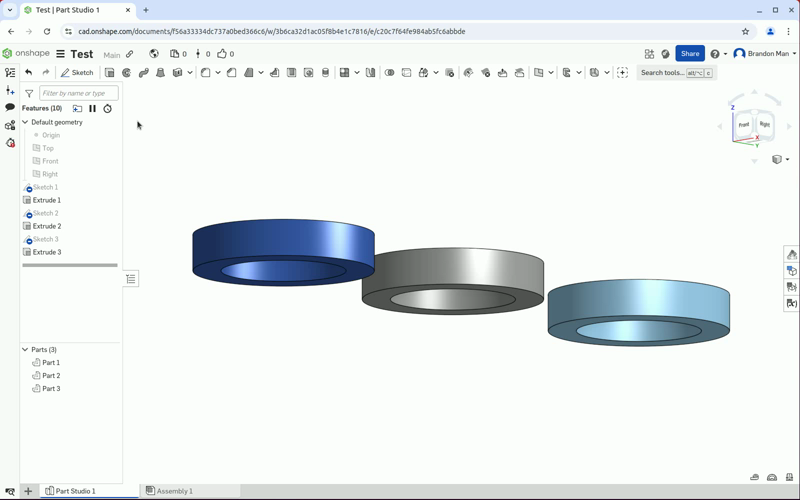
key(left, 3)
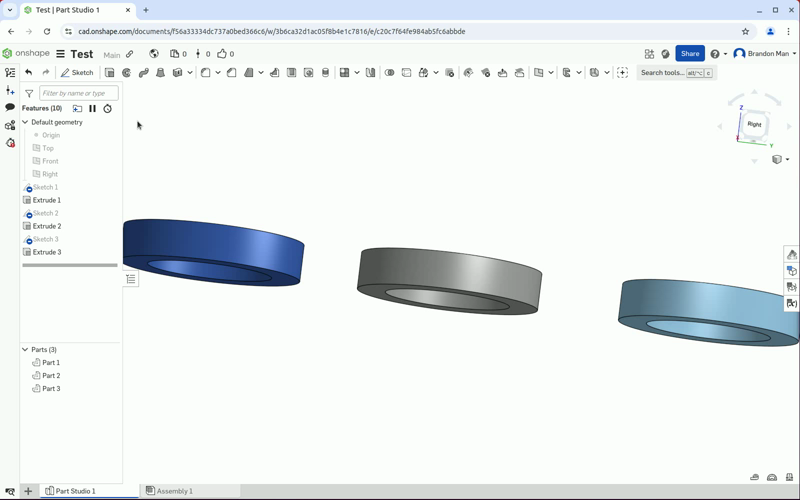
key(right, 3)
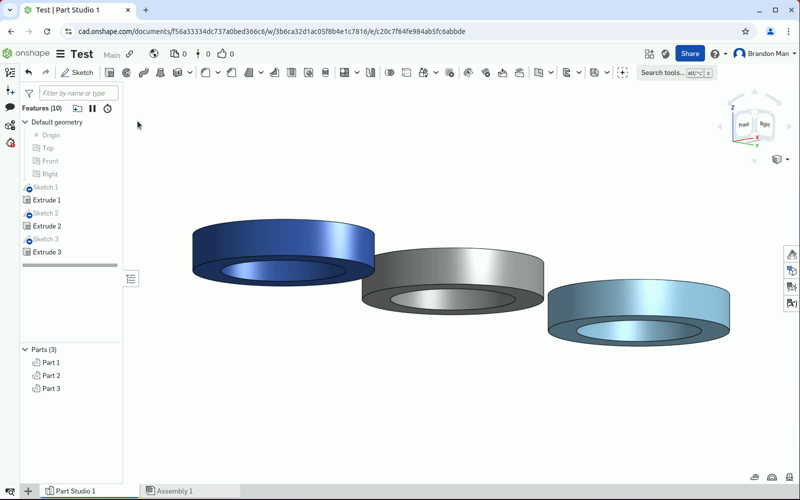
key(down, 3)
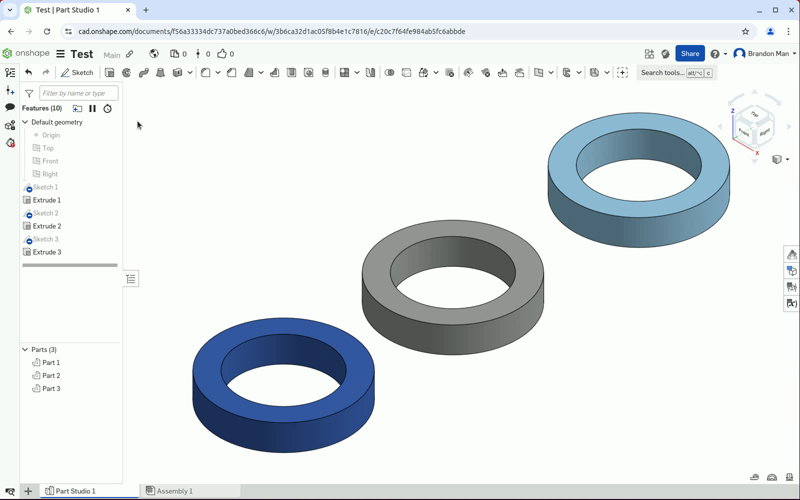
mouse_move(73, 189)
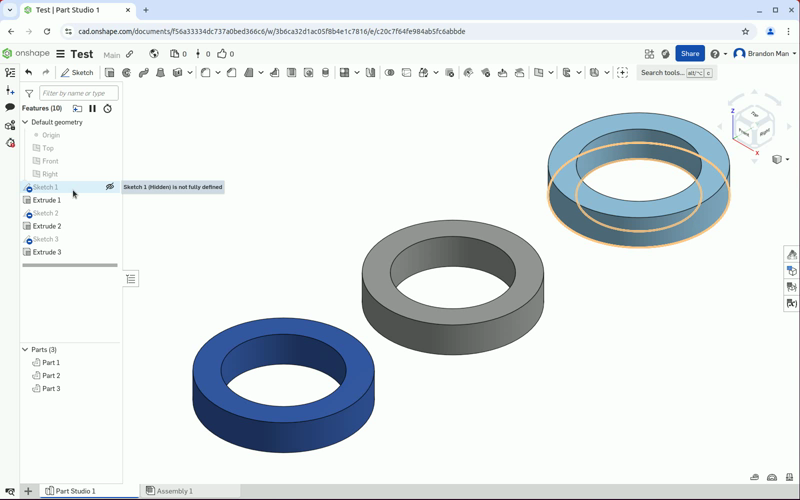
click(73, 189)